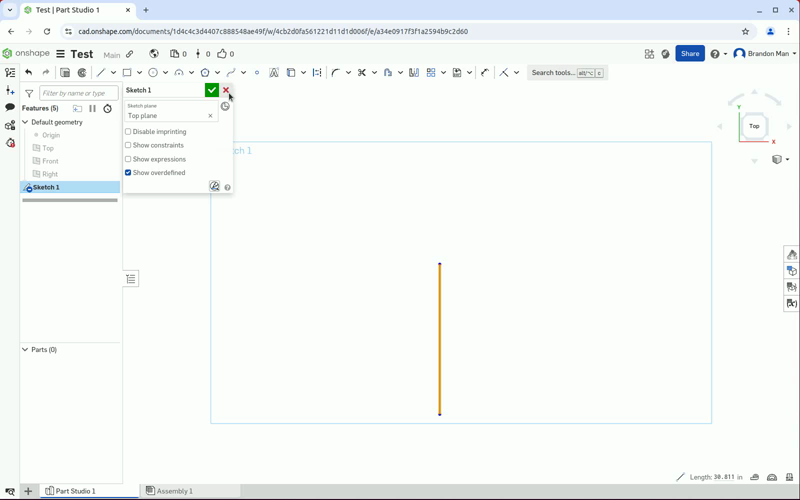
key(shift+h)
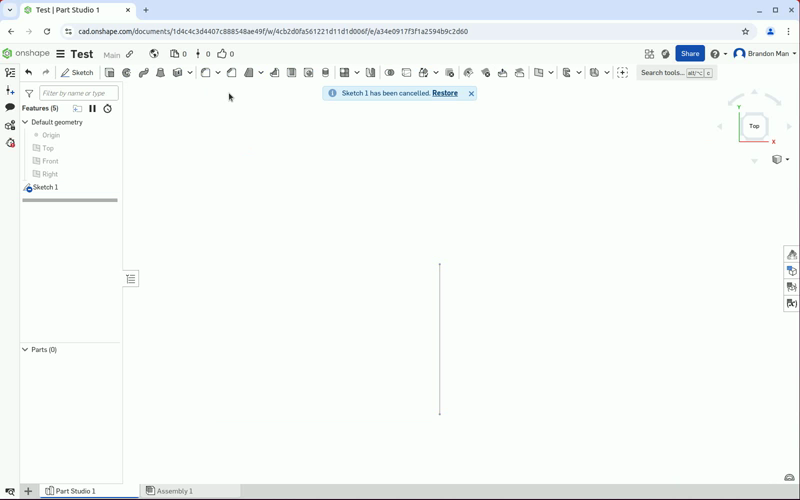
key(shift+s)
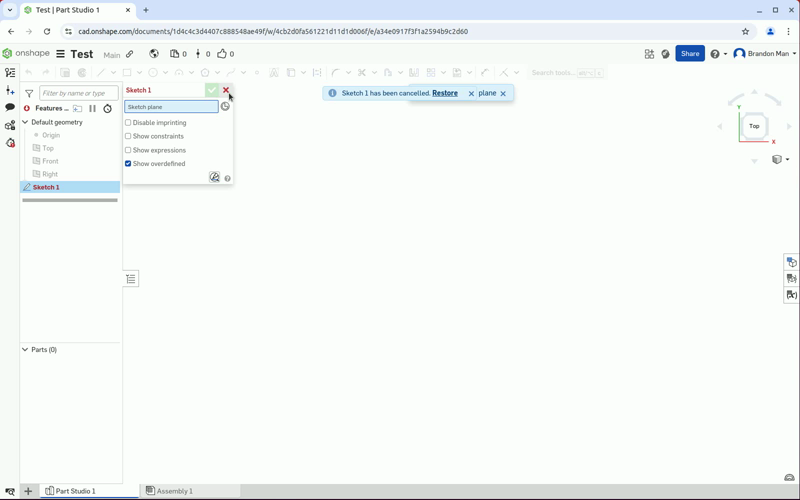
mouse_move(73, 150)
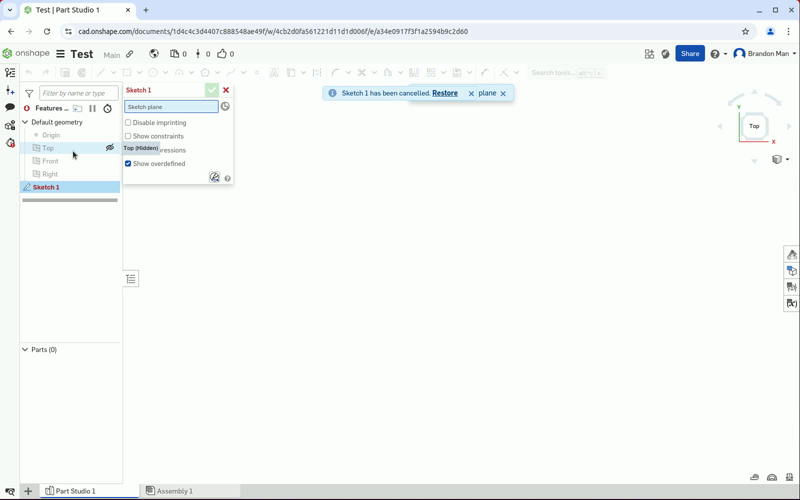
click(73, 150)
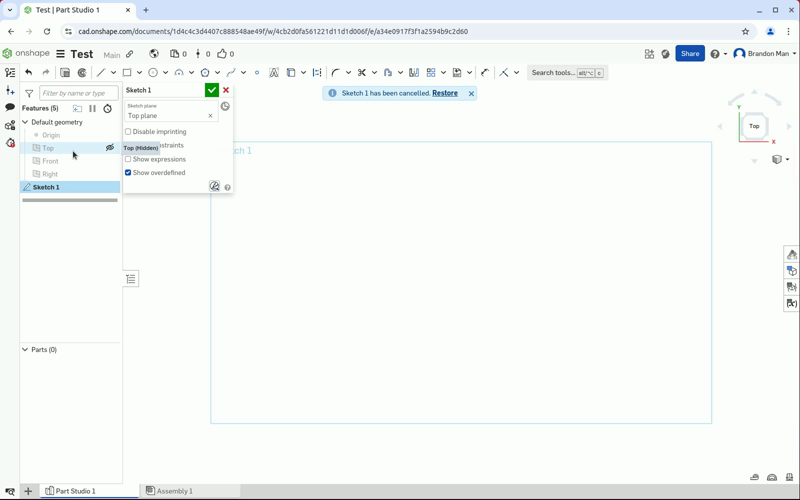
mouse_move(73, 352)
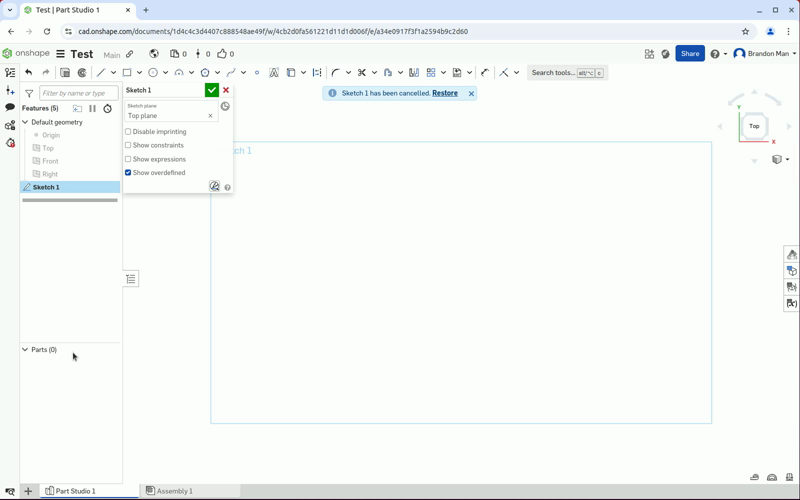
key(y)
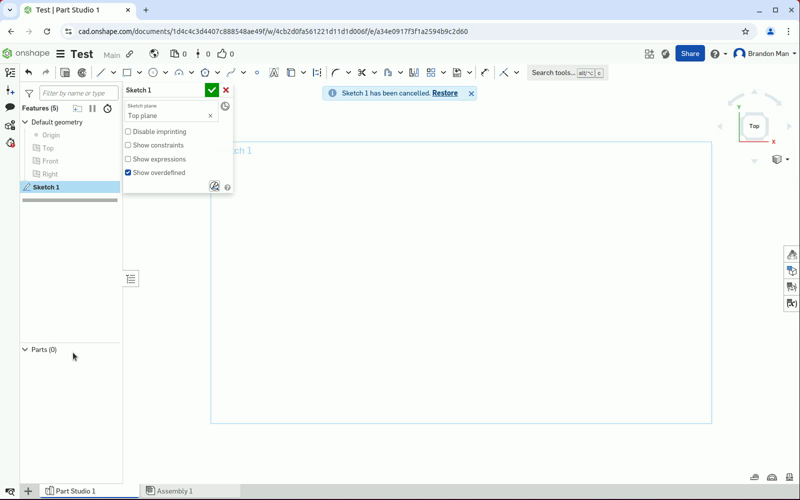
key(l)
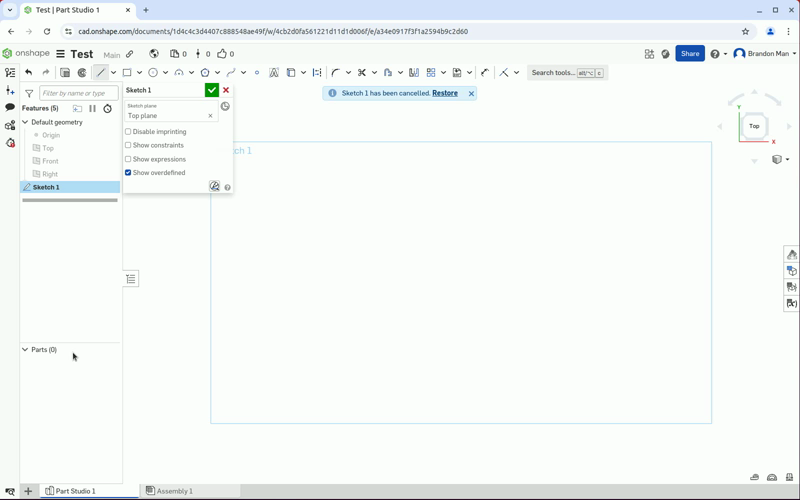
key_down(shift)
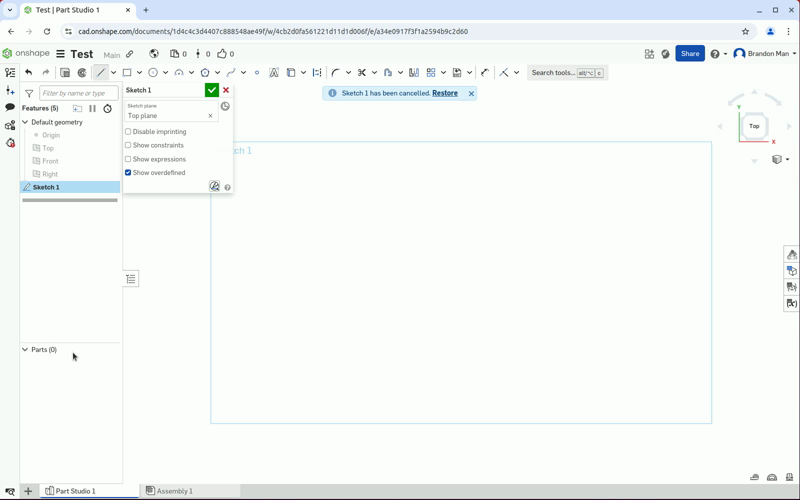
mouse_move(397, 373)
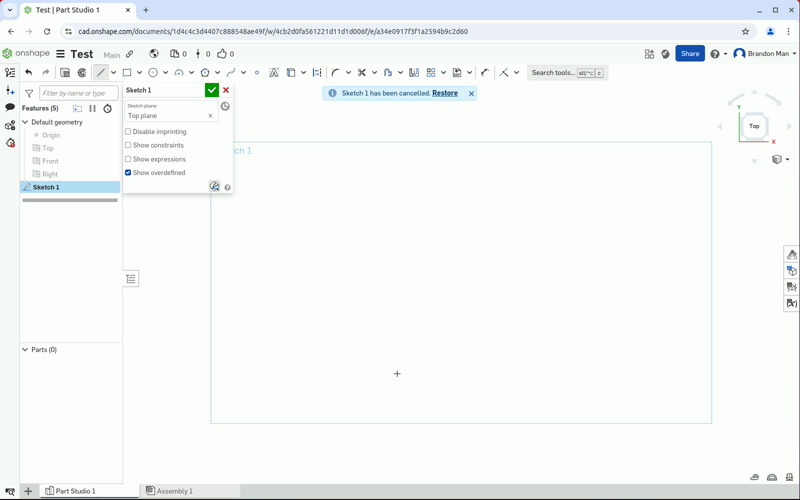
click(397, 373)
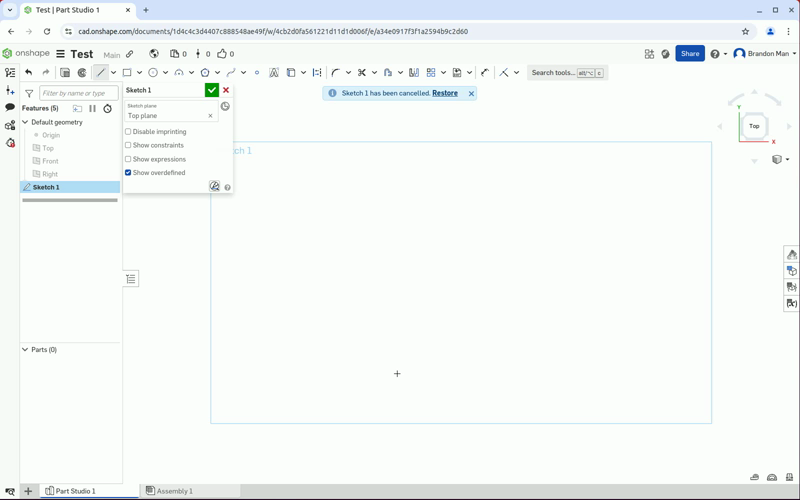
key_up(shift)
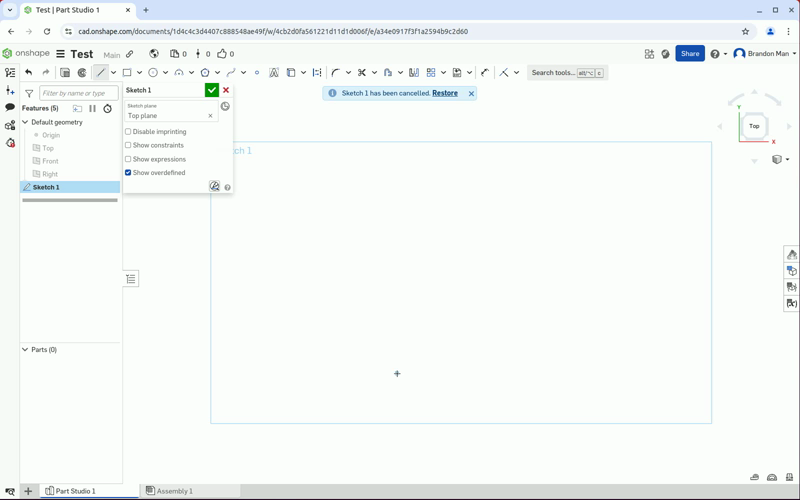
key_down(shift)
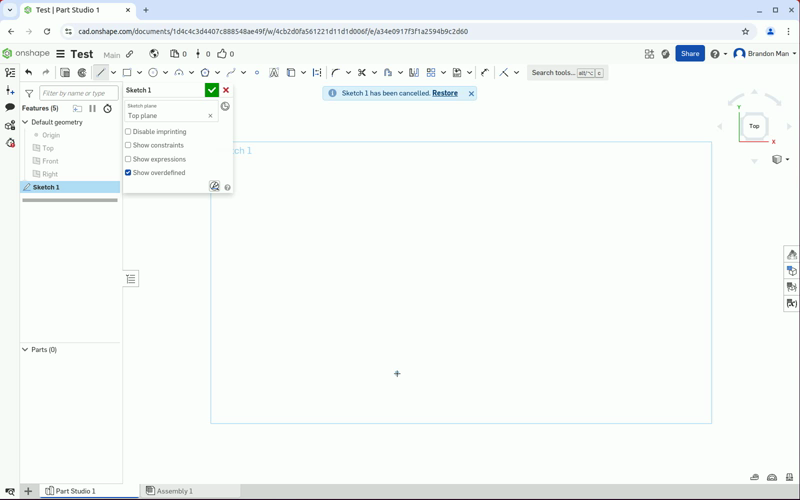
mouse_move(522, 373)
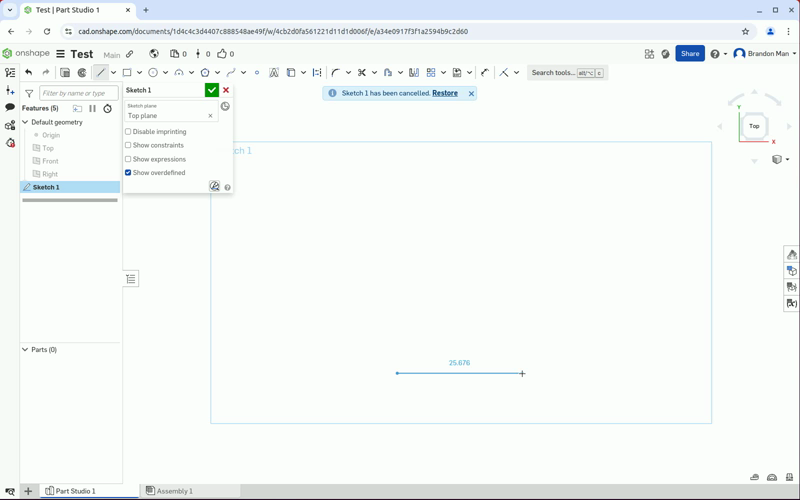
click(522, 373)
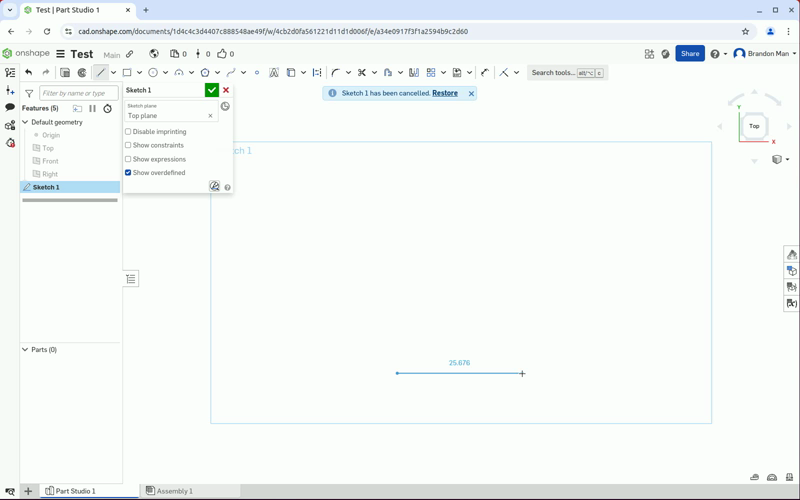
key_up(shift)
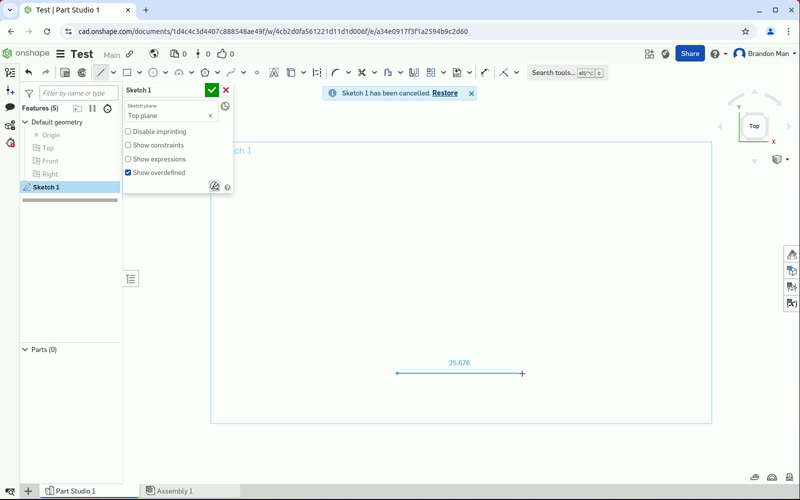
key_down(shift)
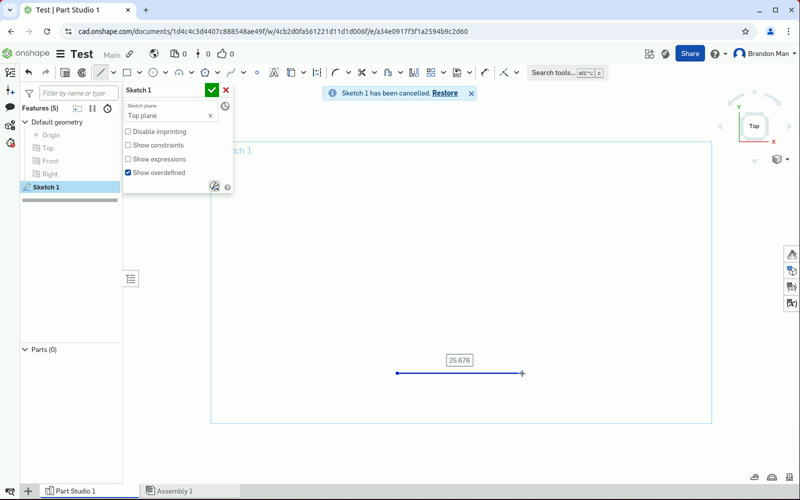
mouse_move(522, 193)
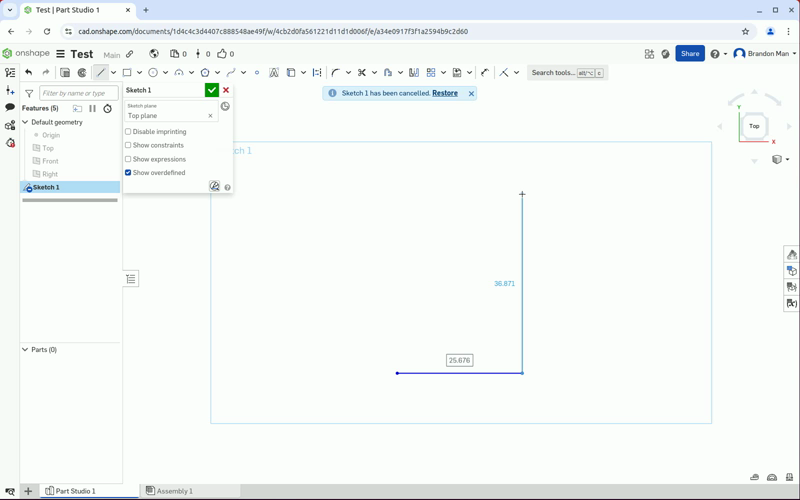
click(522, 193)
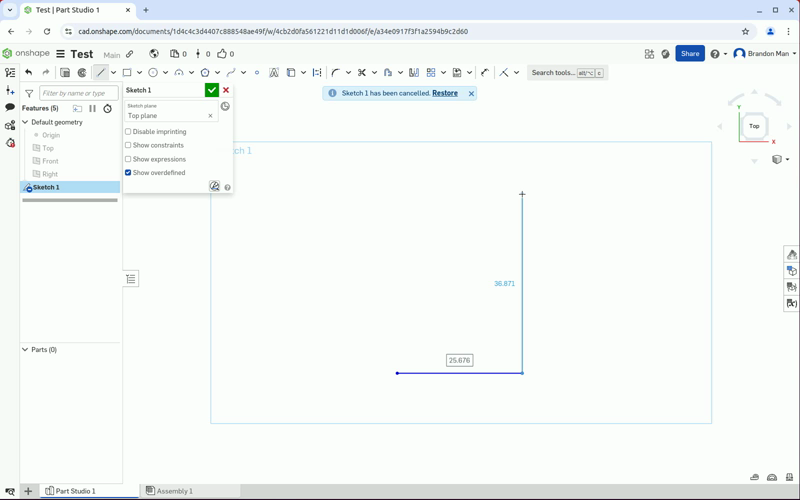
key_up(shift)
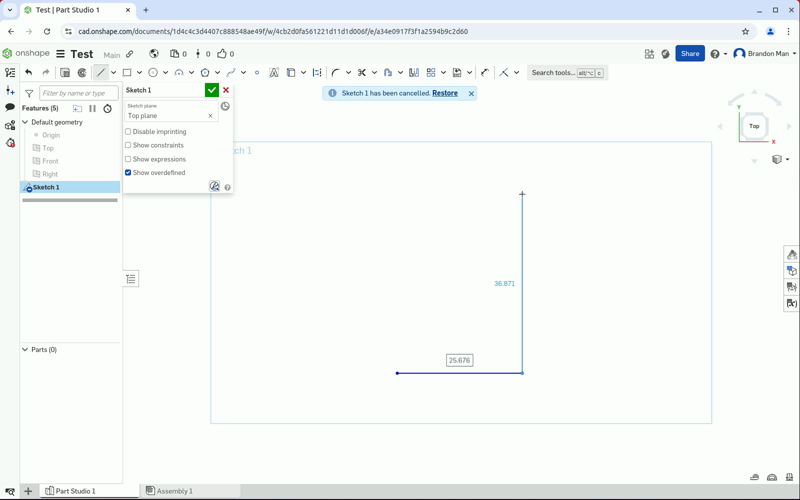
key_down(shift)
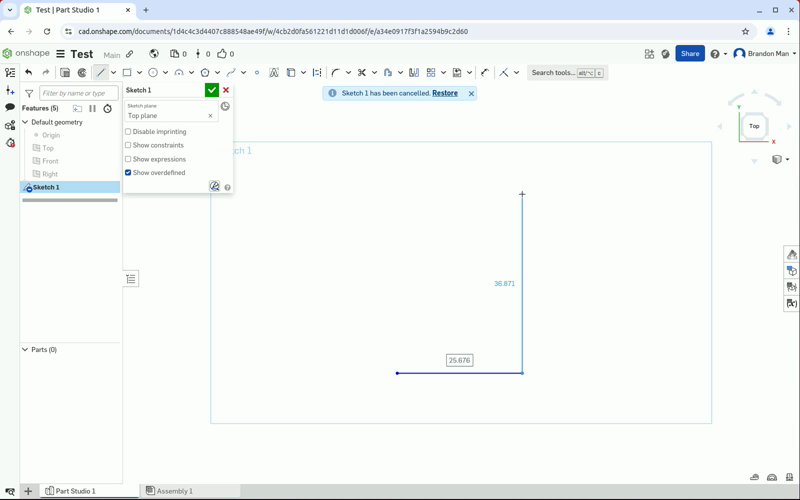
mouse_move(397, 193)
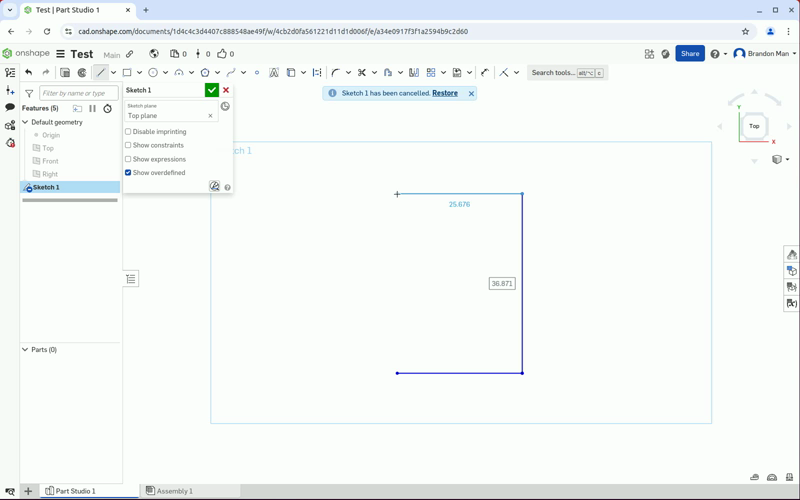
click(397, 193)
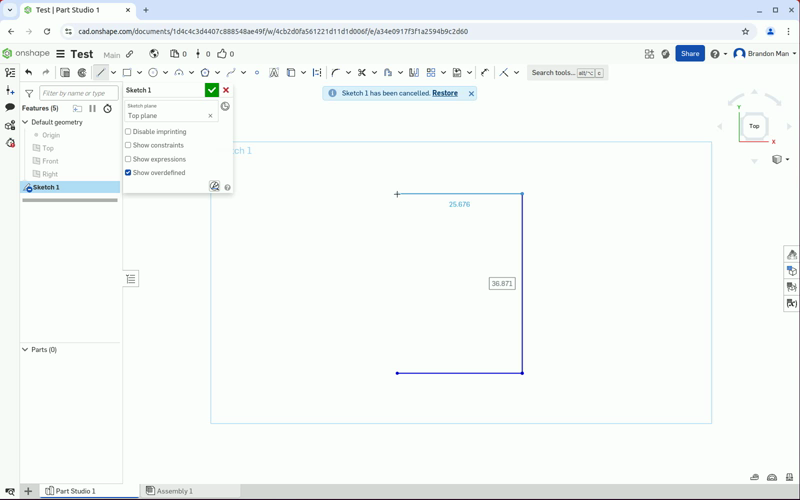
key_up(shift)
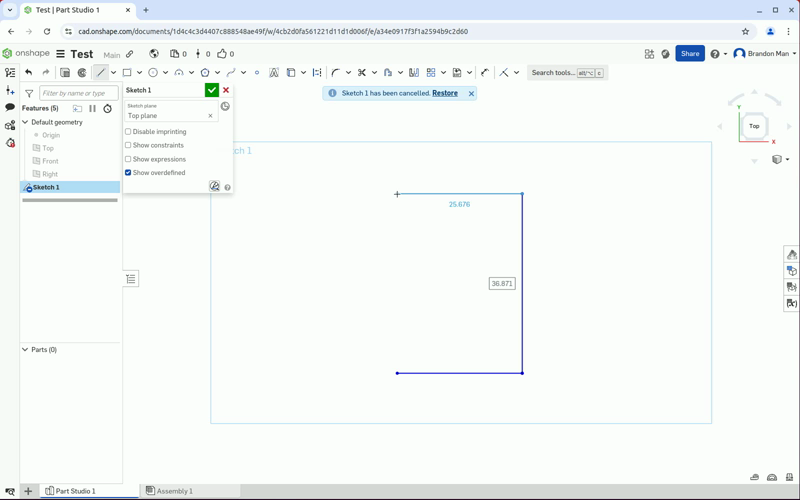
key_down(shift)
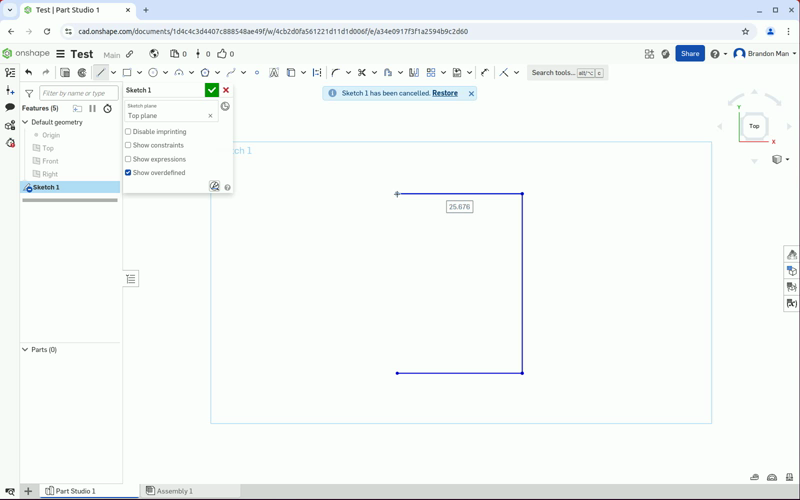
mouse_move(397, 373)
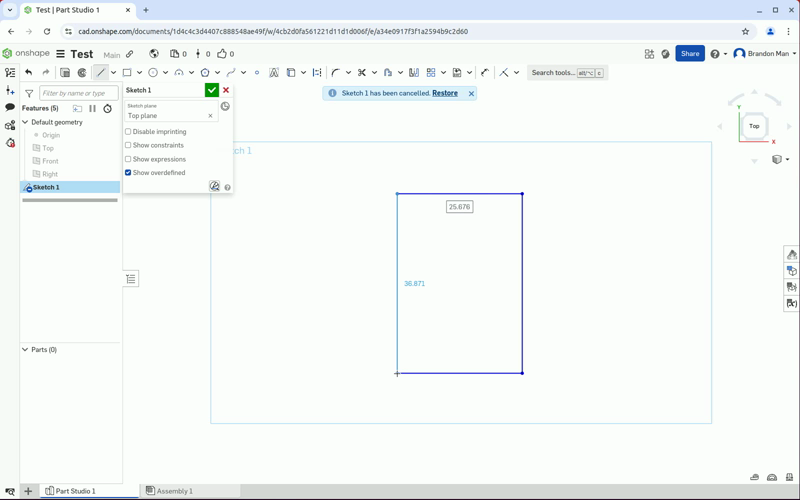
key_up(shift)
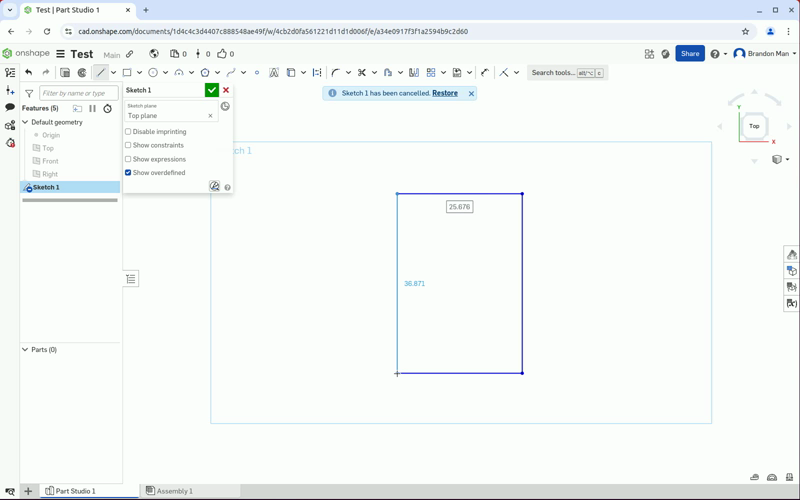
click(397, 373)
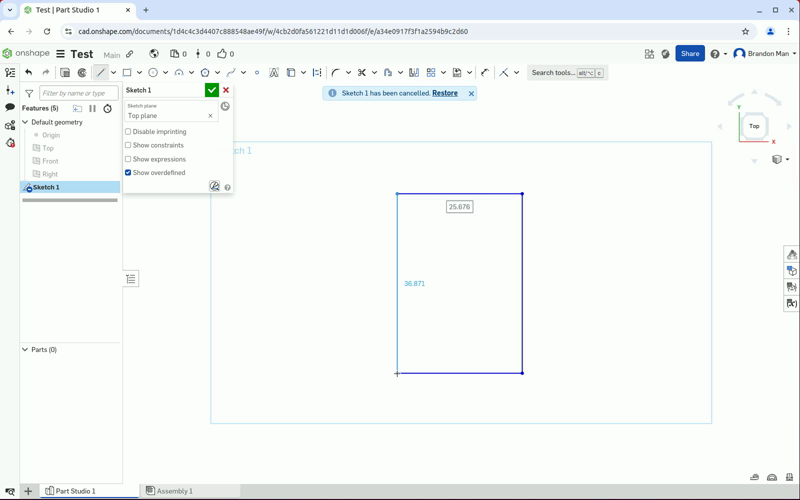
key(esc)
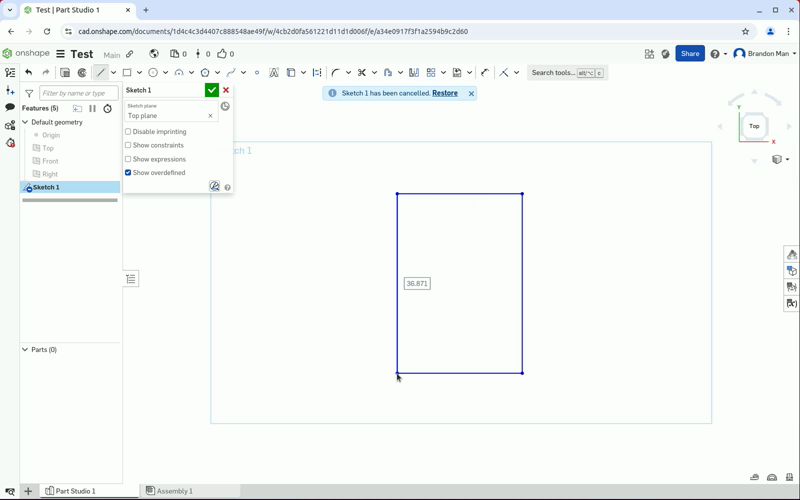
key(c)
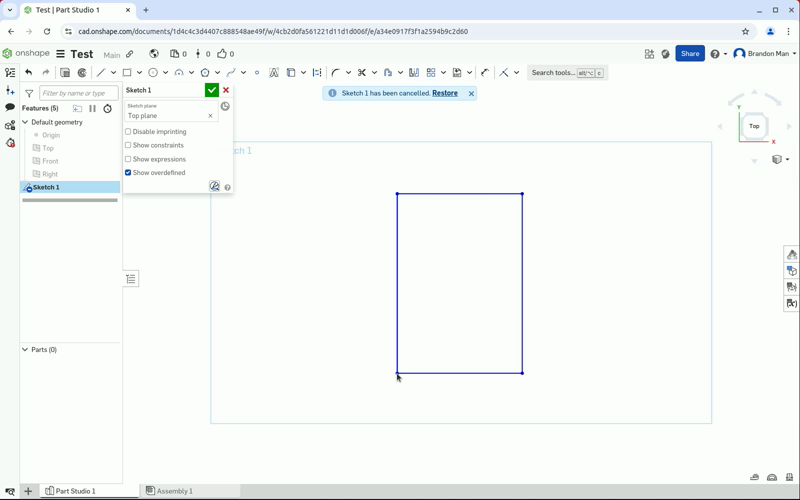
key_down(shift)
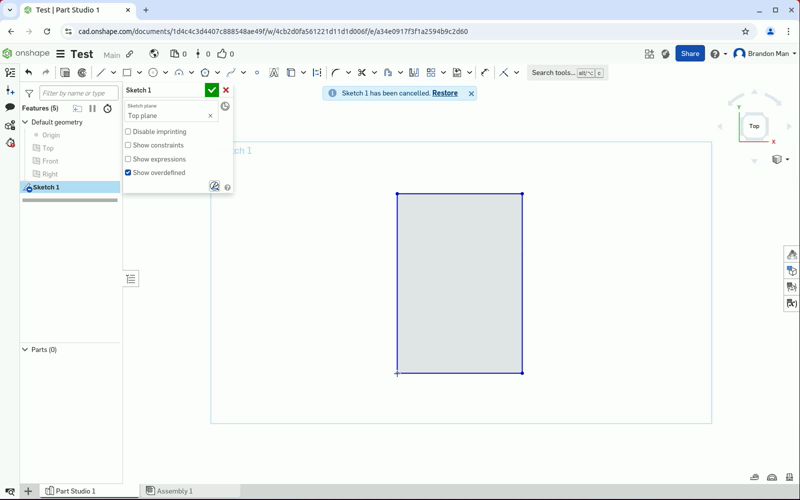
mouse_move(412, 352)
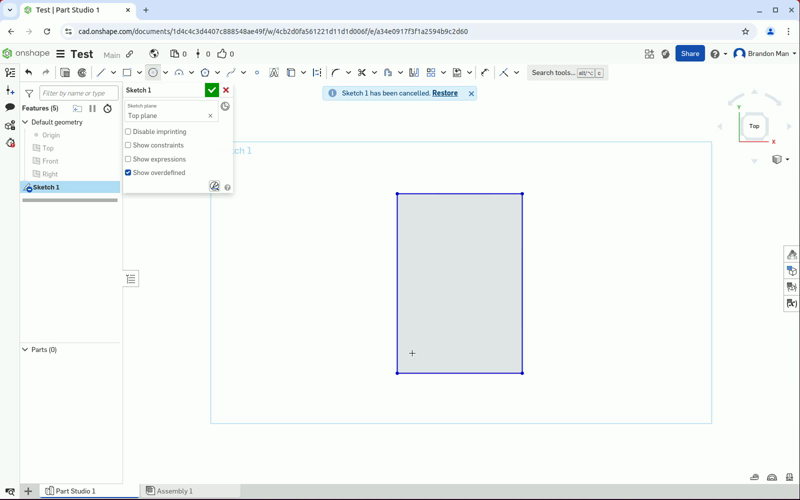
click(412, 352)
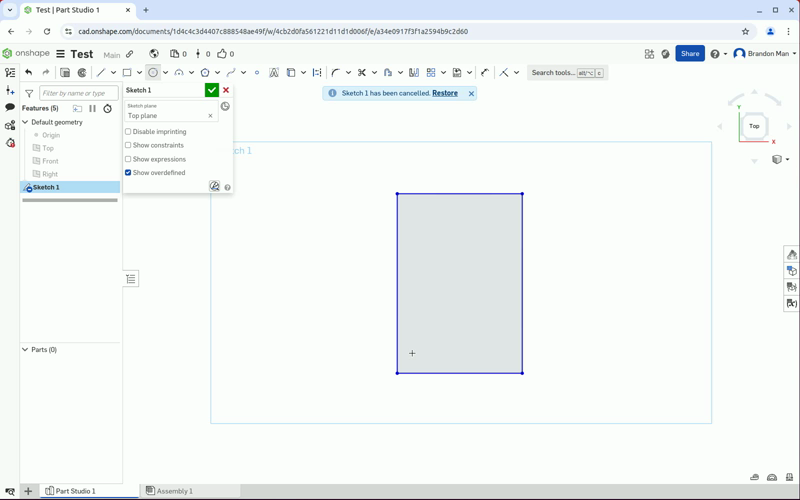
key_up(shift)
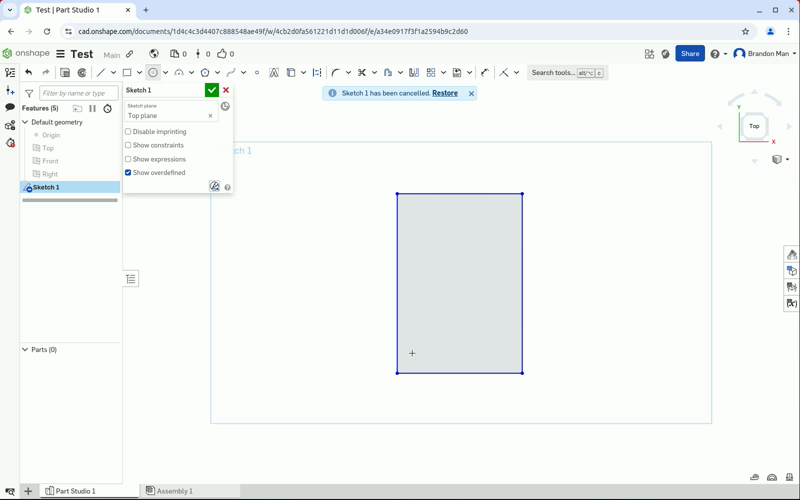
mouse_move(418, 352)
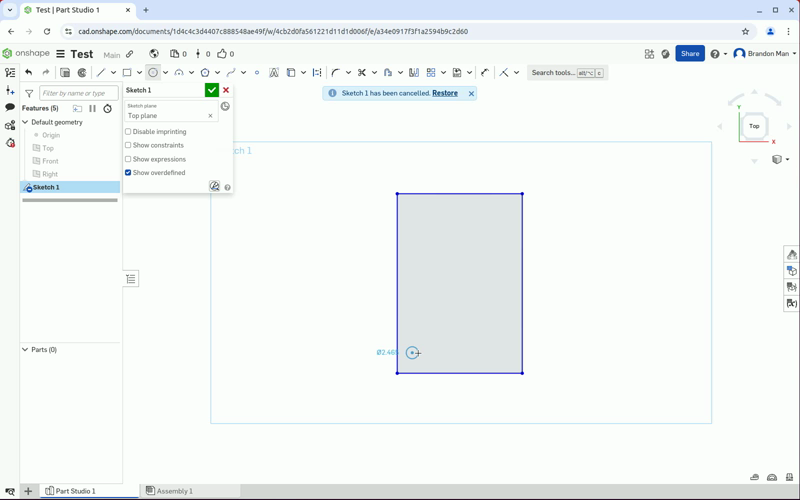
click(418, 352)
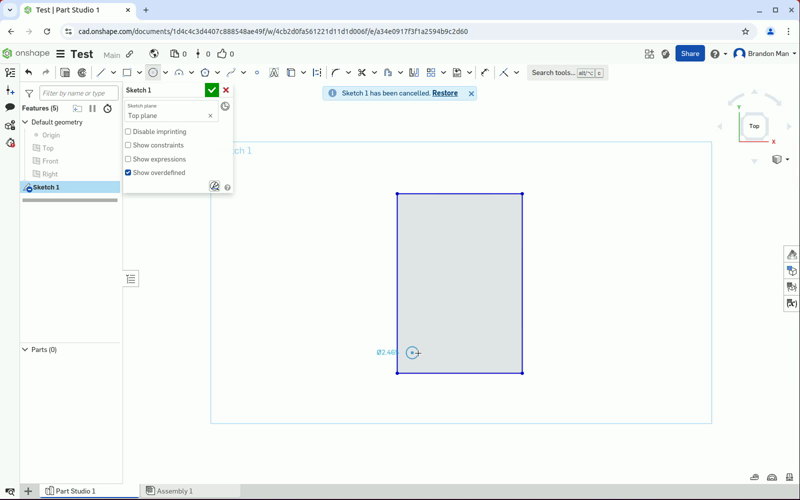
key(esc)
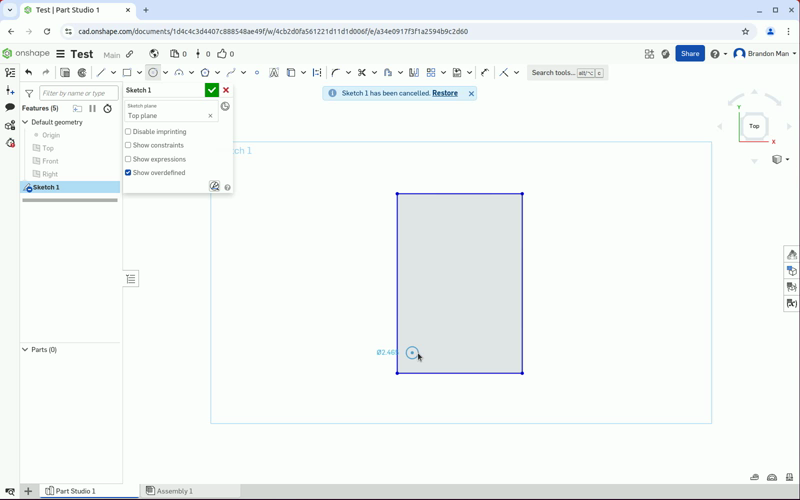
key(c)
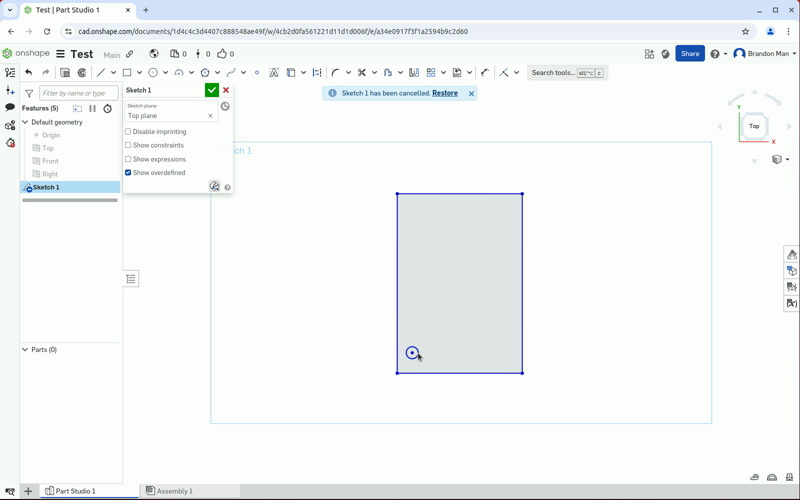
key_down(shift)
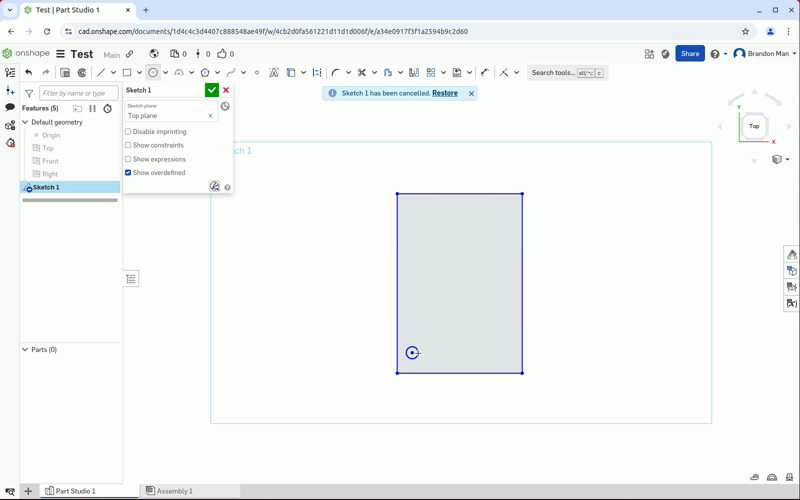
mouse_move(412, 214)
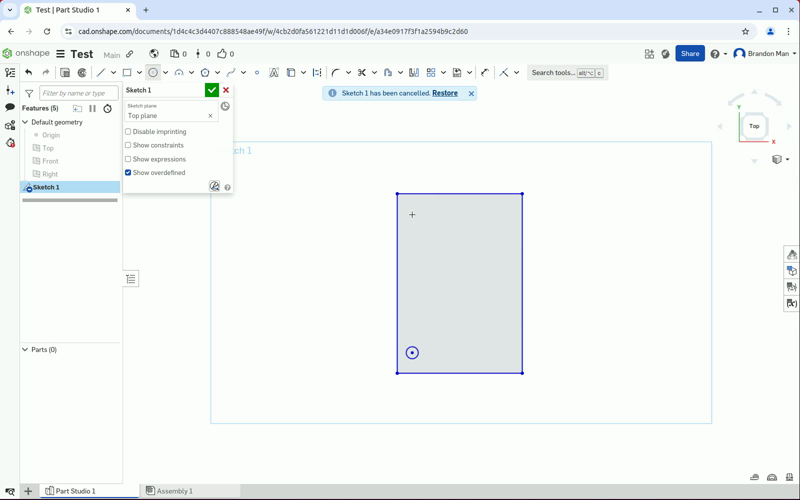
click(412, 214)
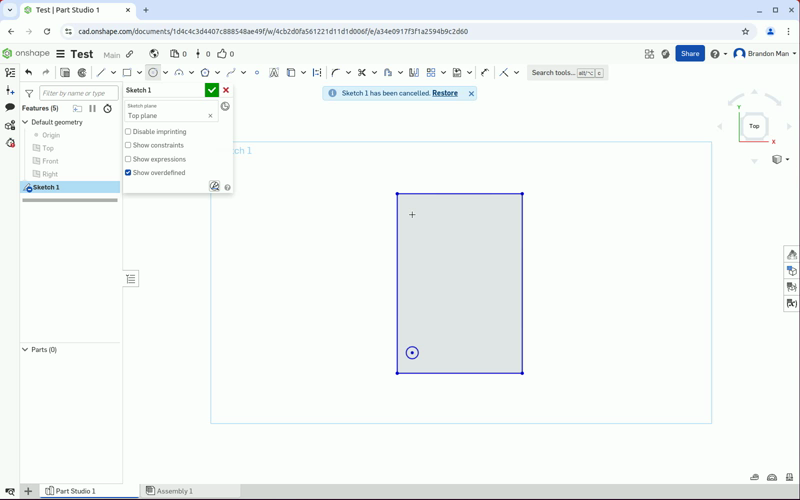
key_up(shift)
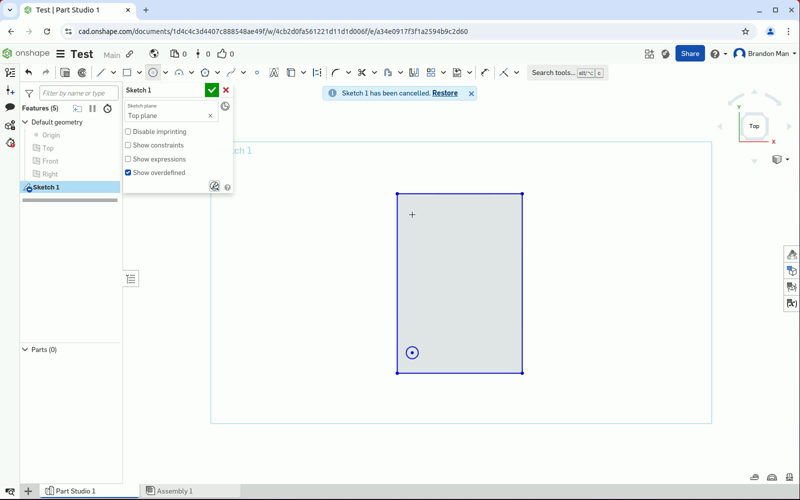
mouse_move(418, 214)
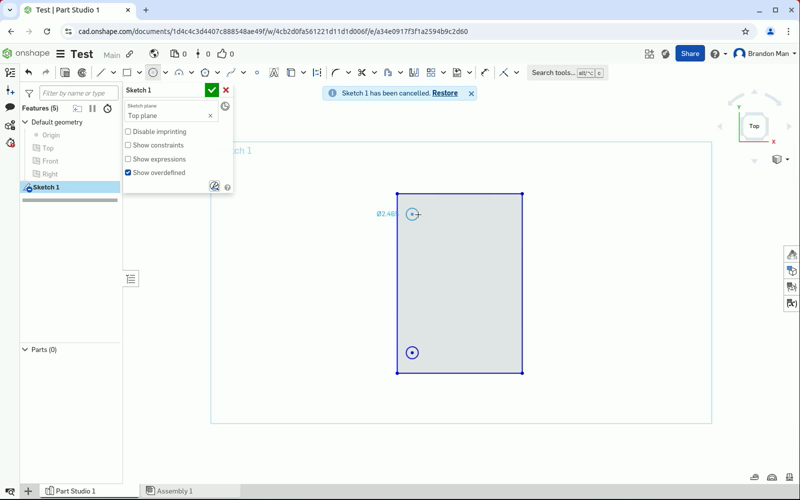
click(418, 214)
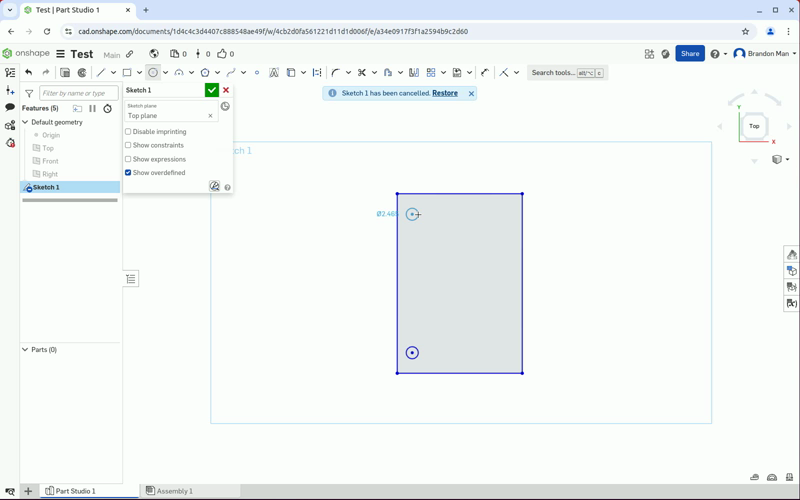
key(esc)
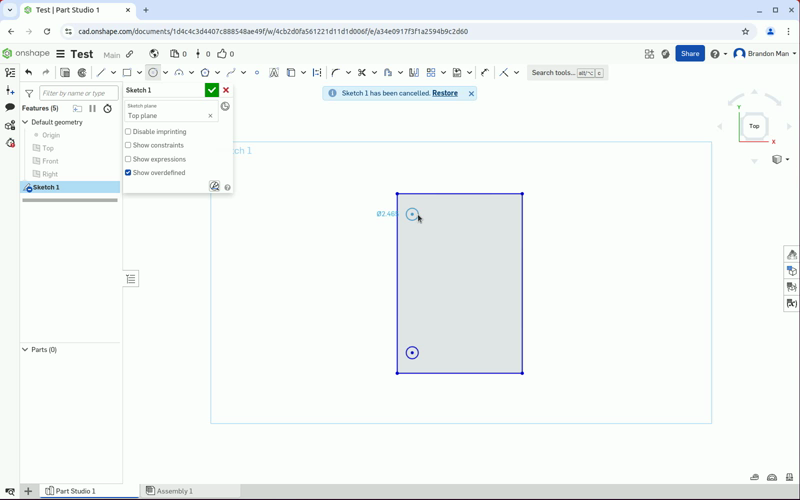
key(c)
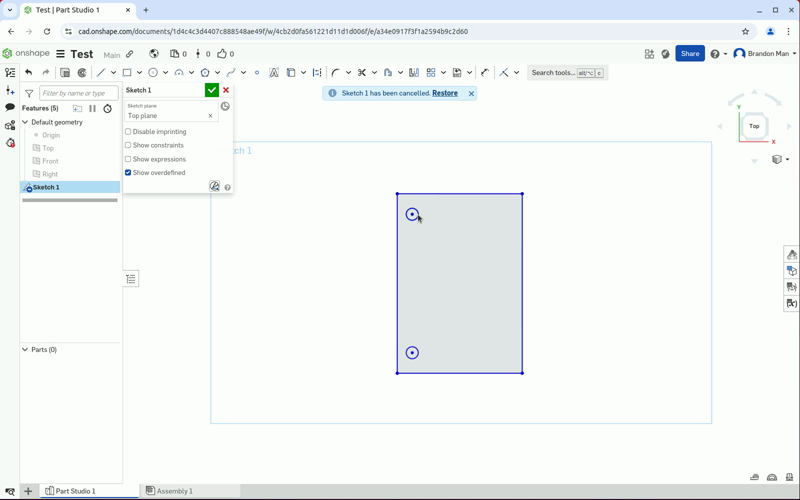
key_down(shift)
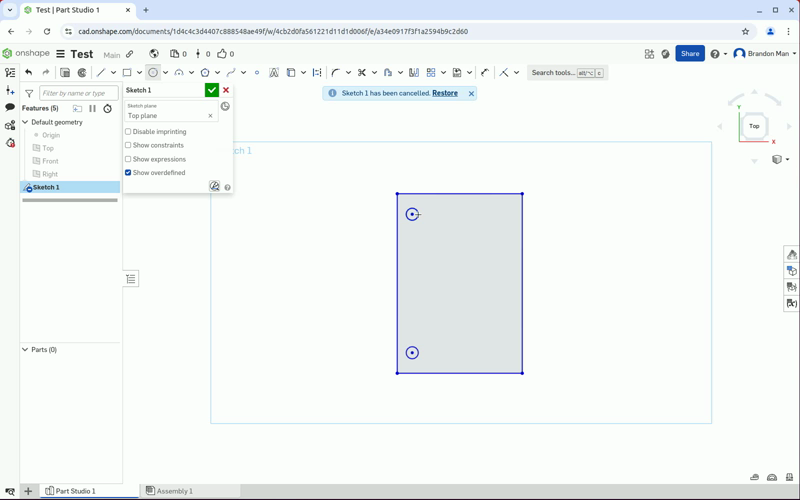
mouse_move(509, 352)
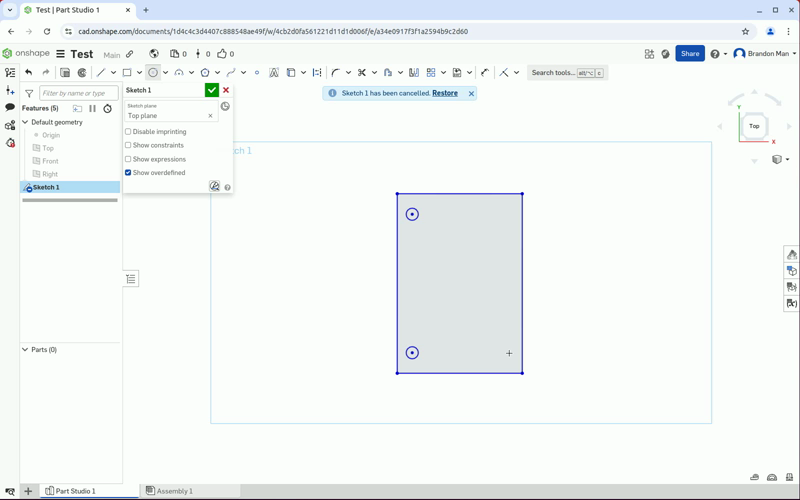
click(509, 352)
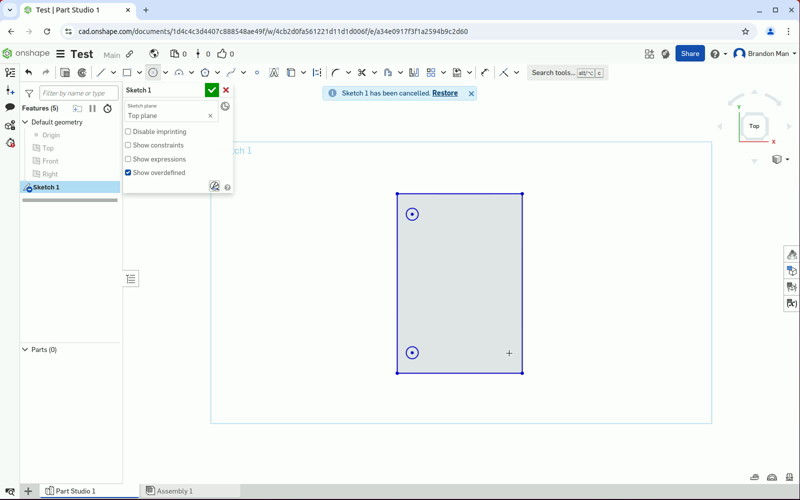
key_up(shift)
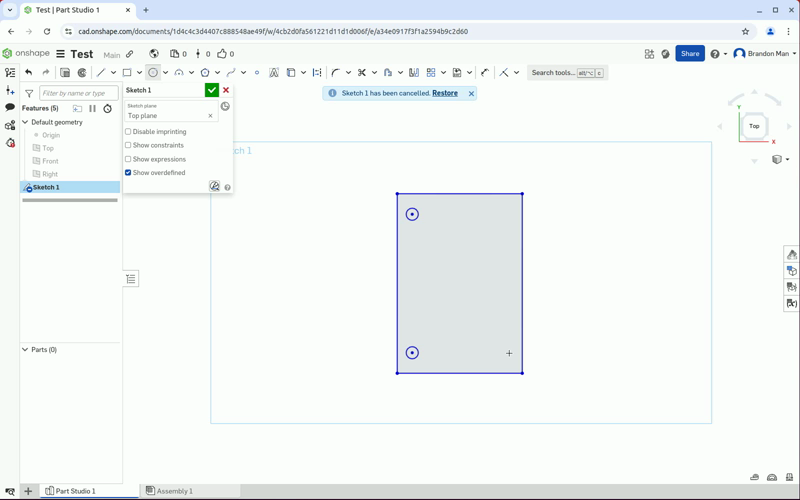
mouse_move(514, 352)
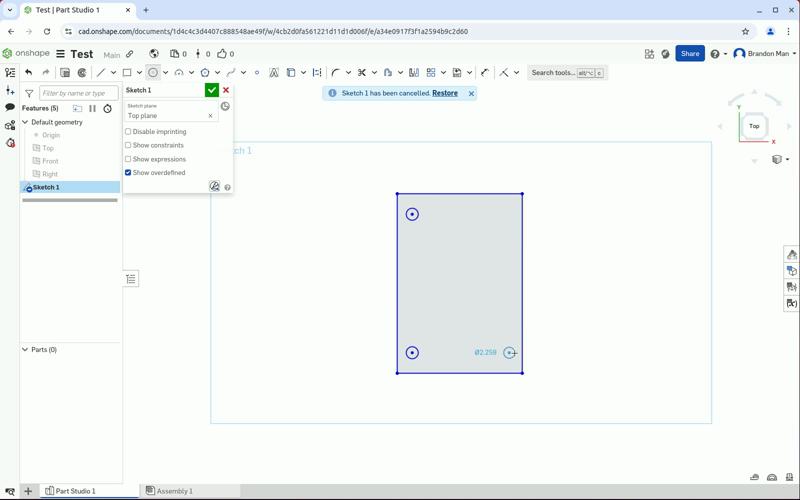
click(514, 352)
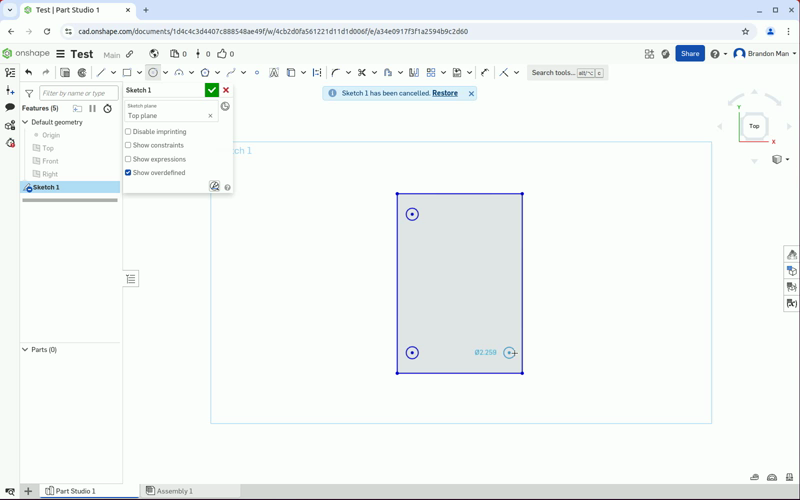
key(esc)
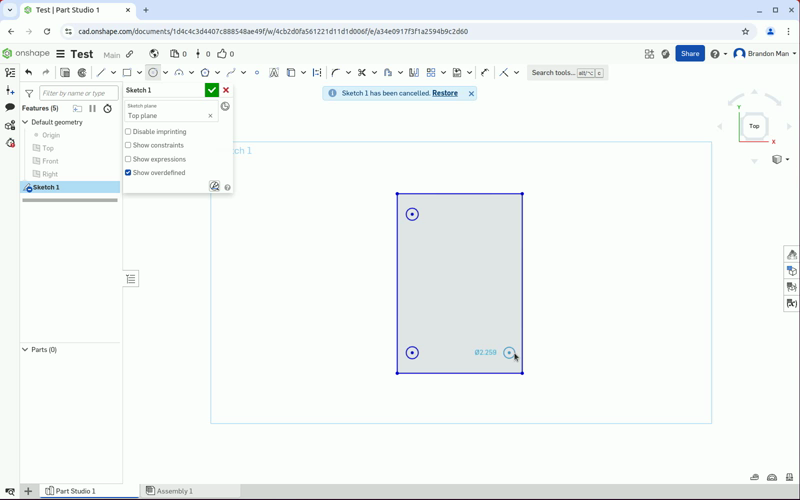
key(c)
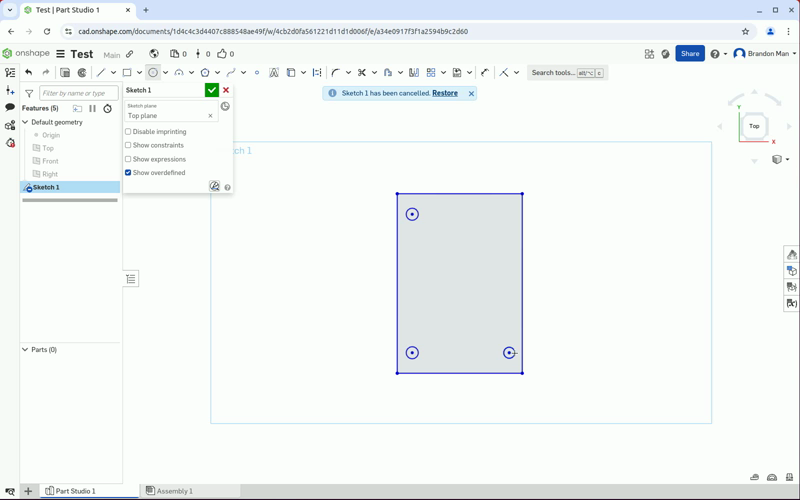
key_down(shift)
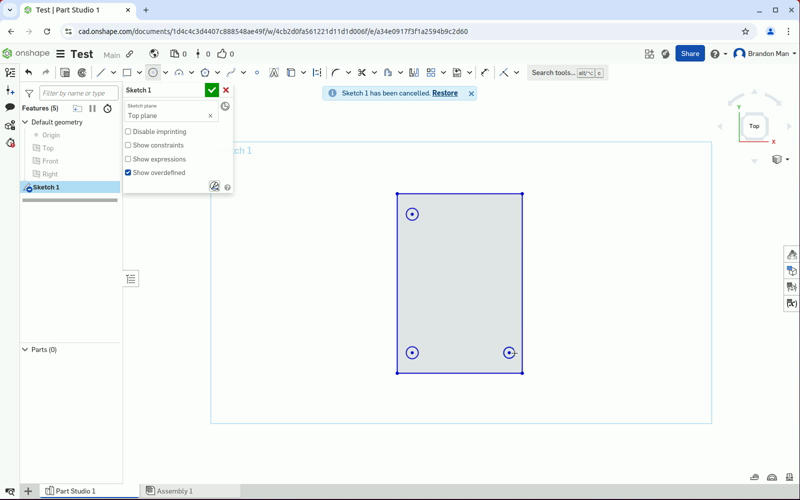
mouse_move(509, 214)
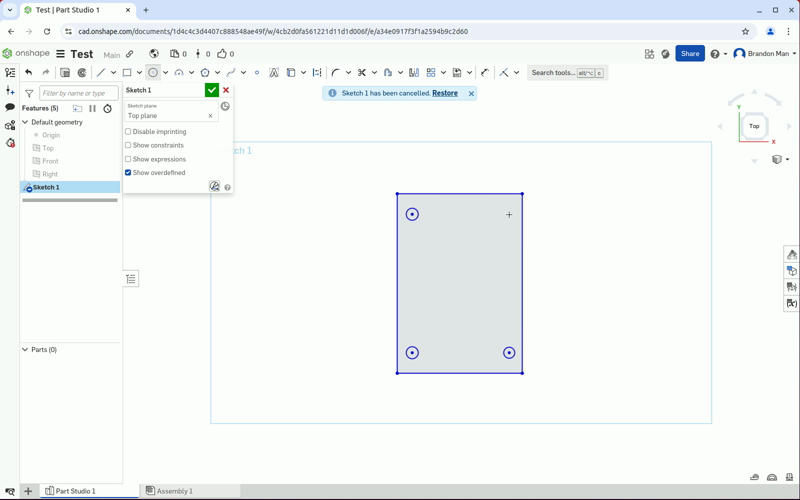
click(509, 214)
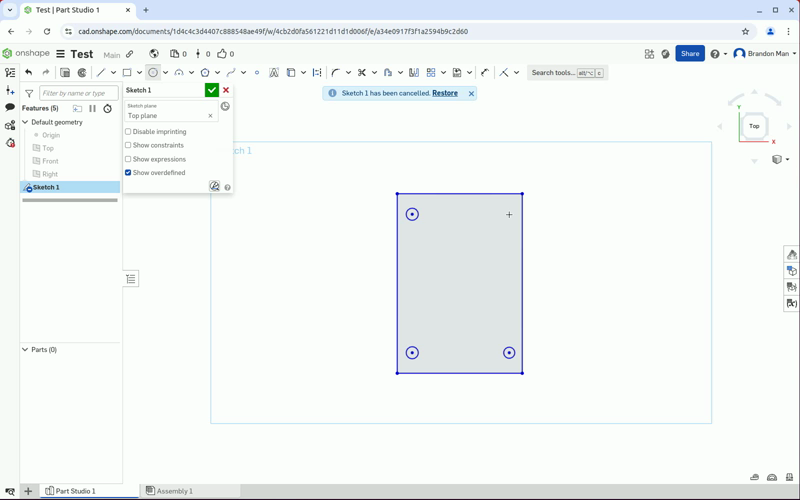
key_up(shift)
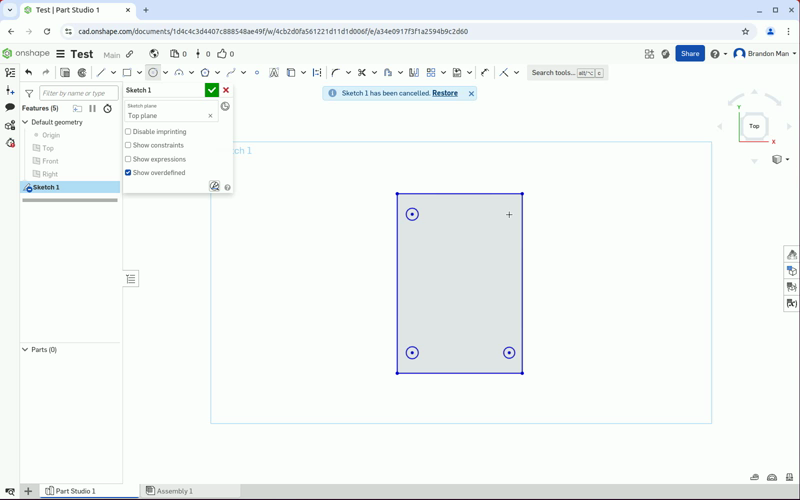
mouse_move(514, 214)
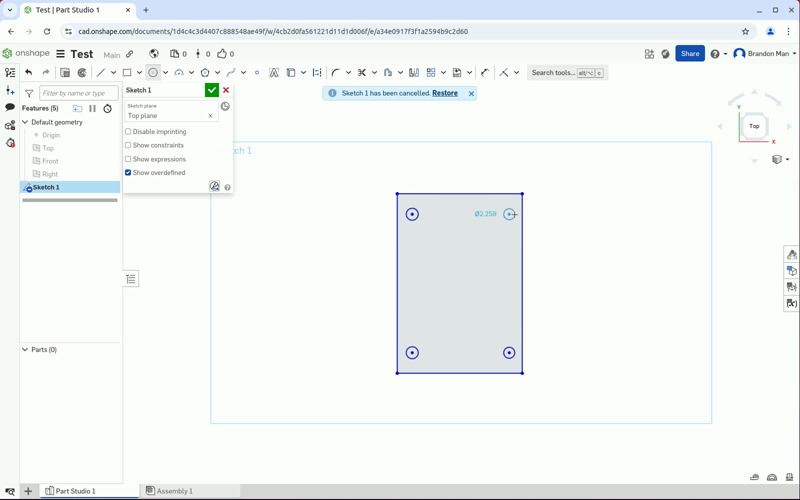
click(514, 214)
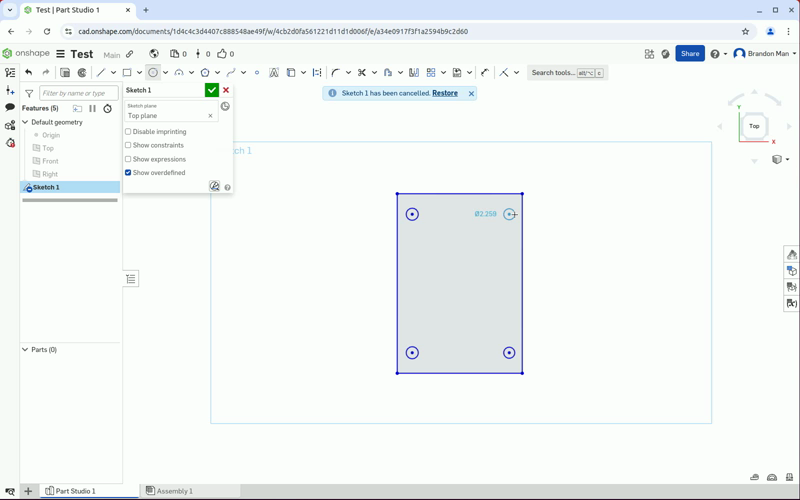
key(esc)
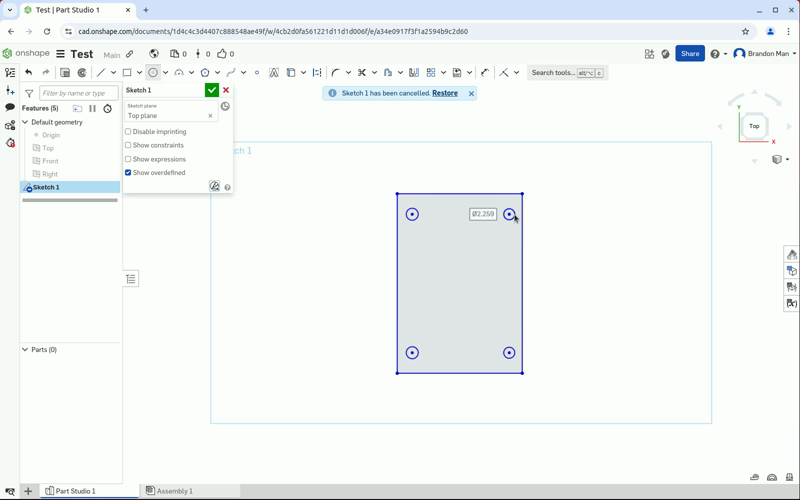
mouse_move(424, 320)
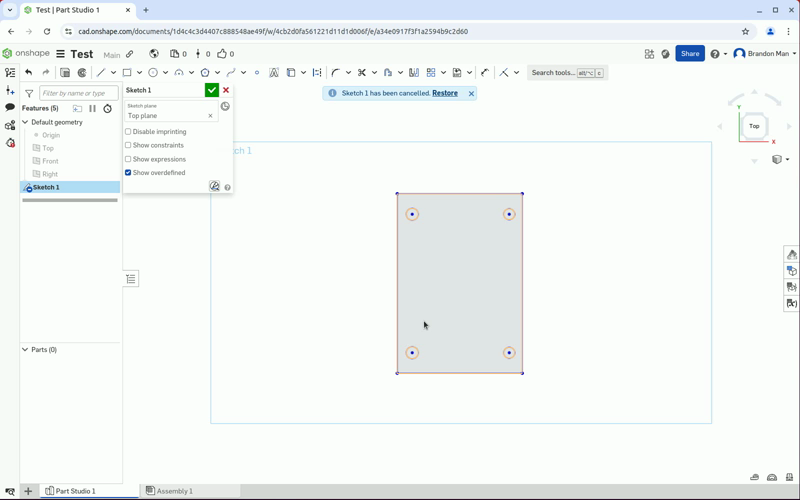
click(424, 320)
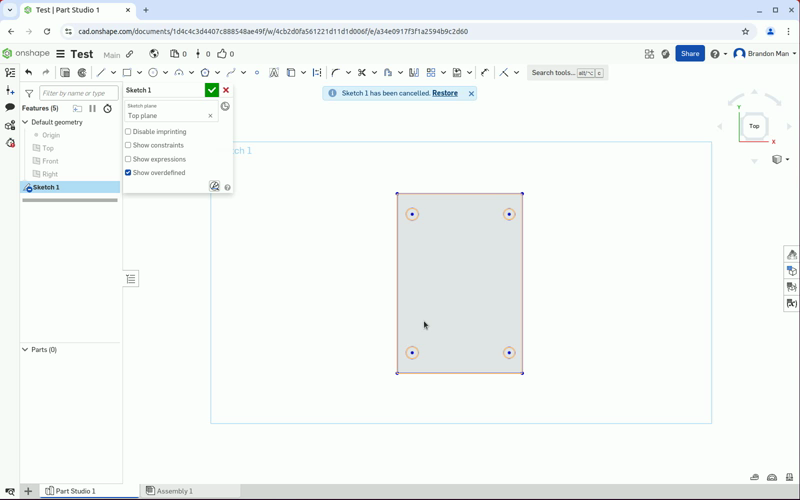
mouse_move(73, 352)
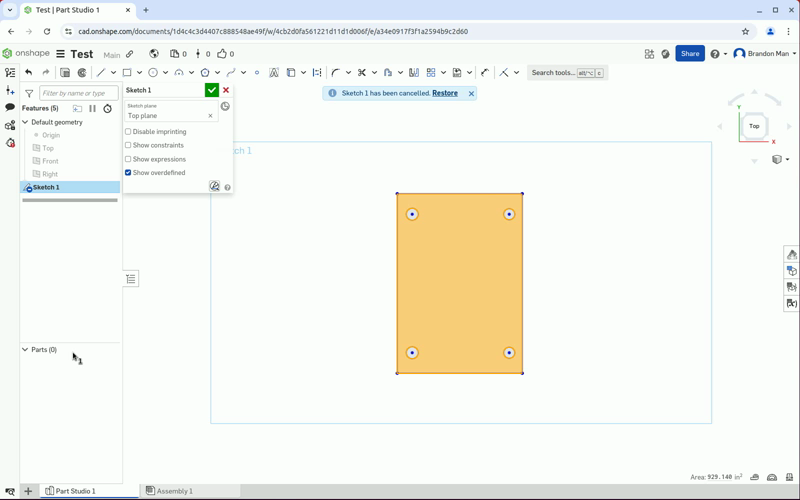
key(shift+y)
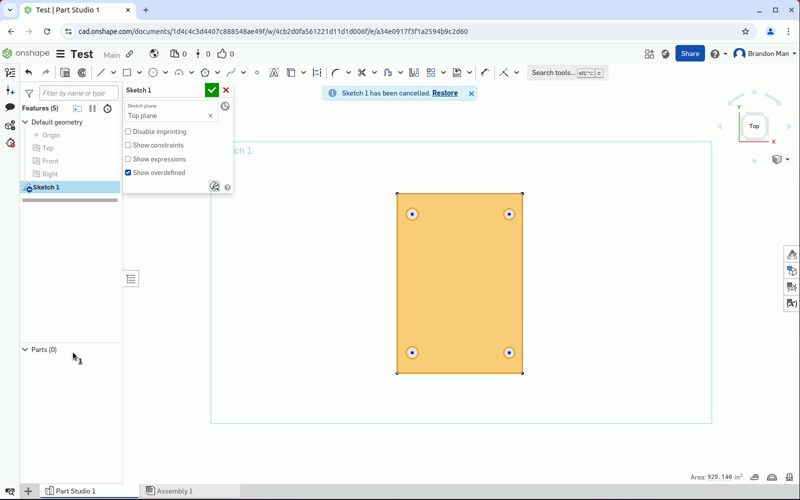
key(shift+e)
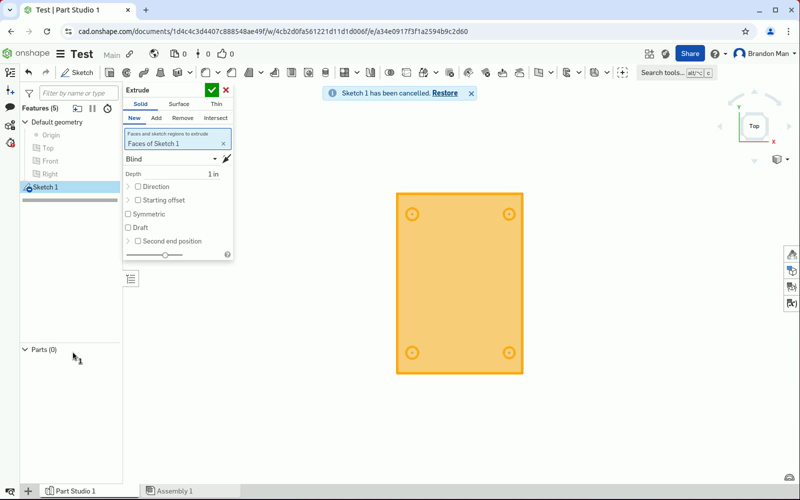
mouse_move(143, 106)
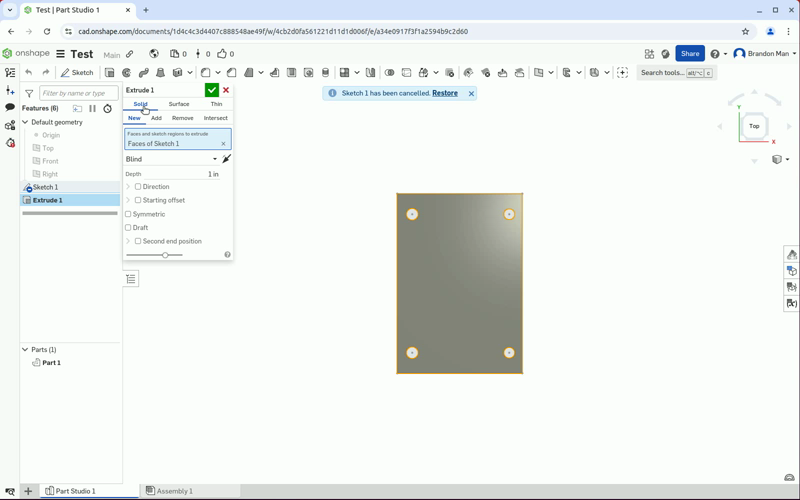
click(143, 106)
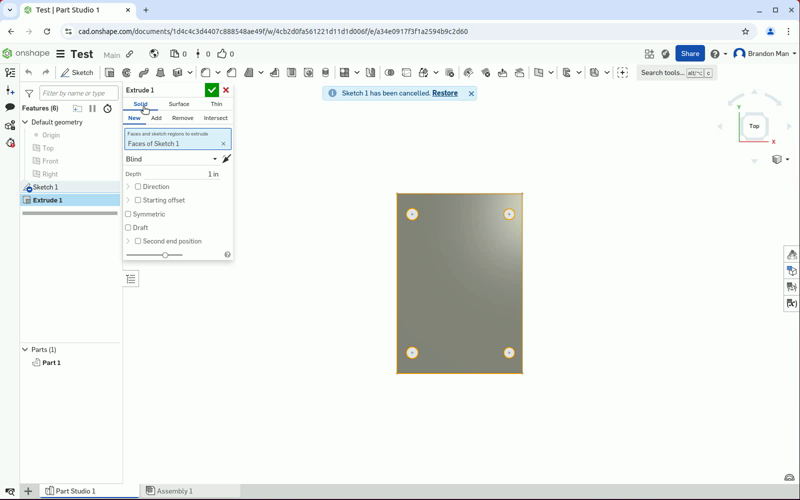
mouse_move(137, 120)
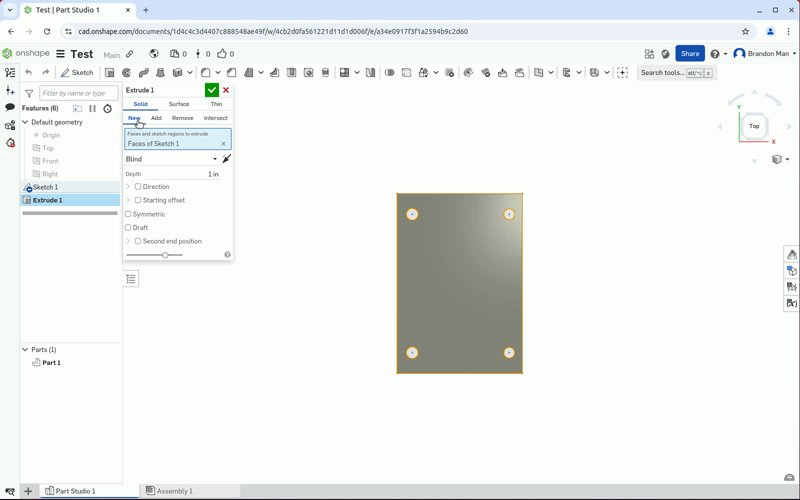
click(137, 120)
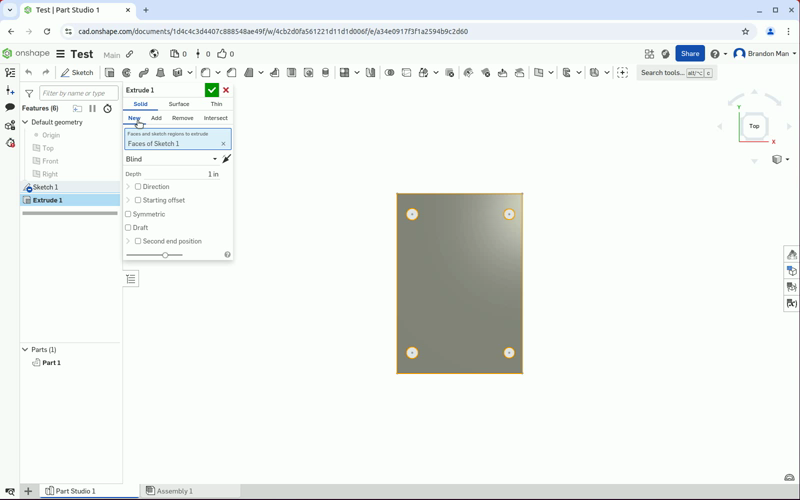
key(tab, 4)
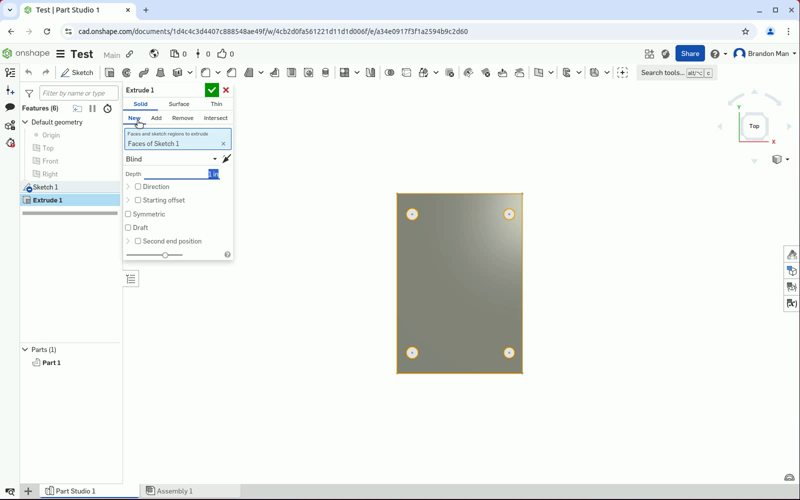
text(4.814)
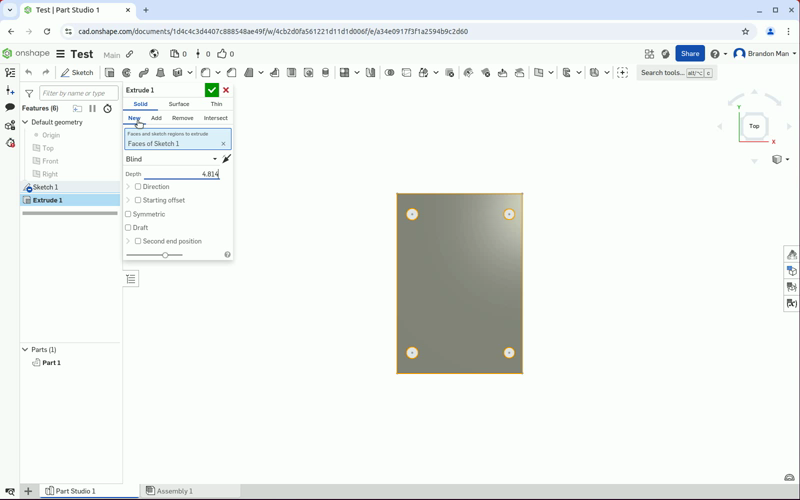
key(enter)
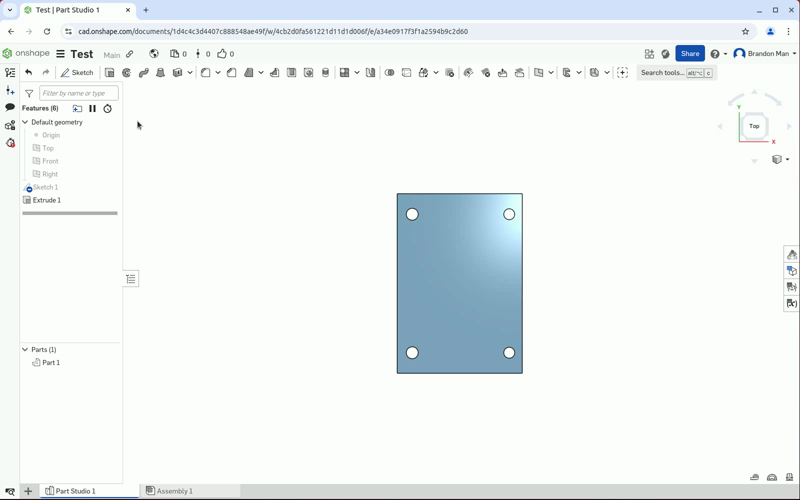
key(shift+h)
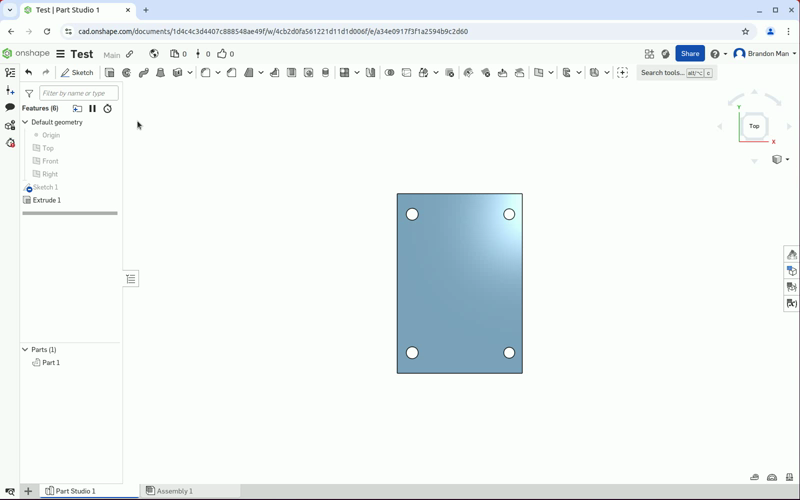
key(shift+h)
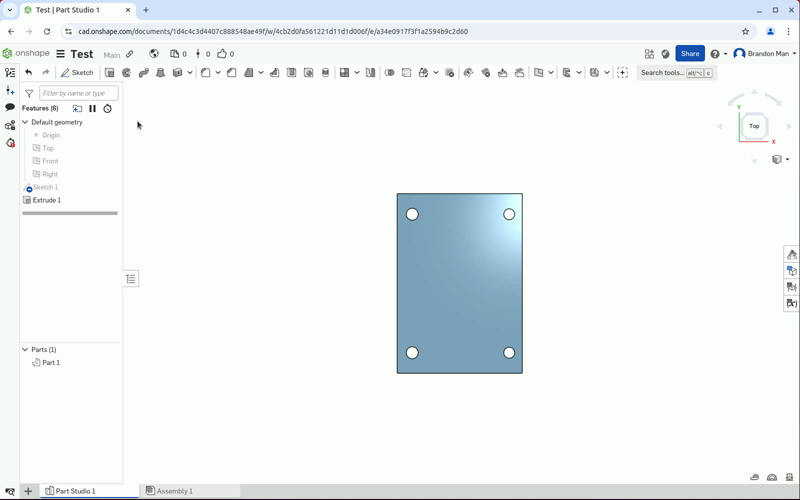
mouse_move(73, 189)
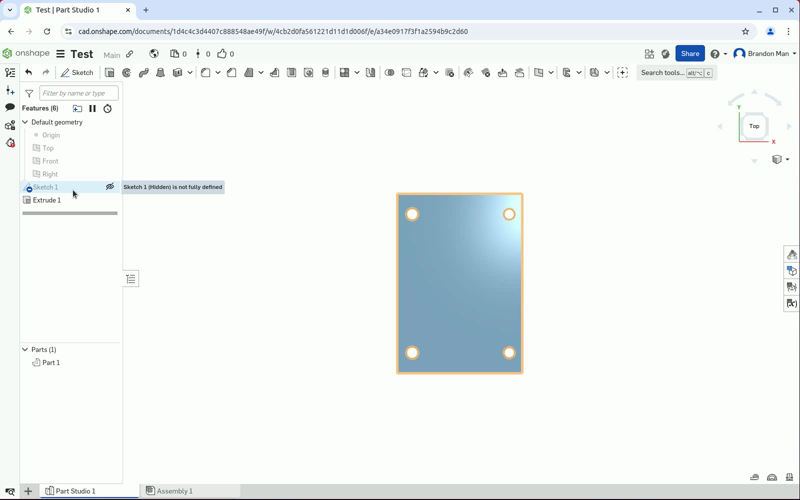
click(73, 189)
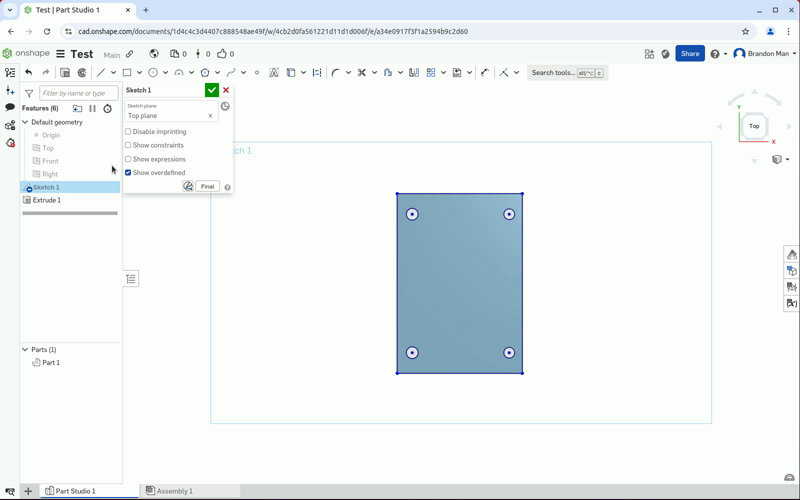
mouse_move(229, 92)
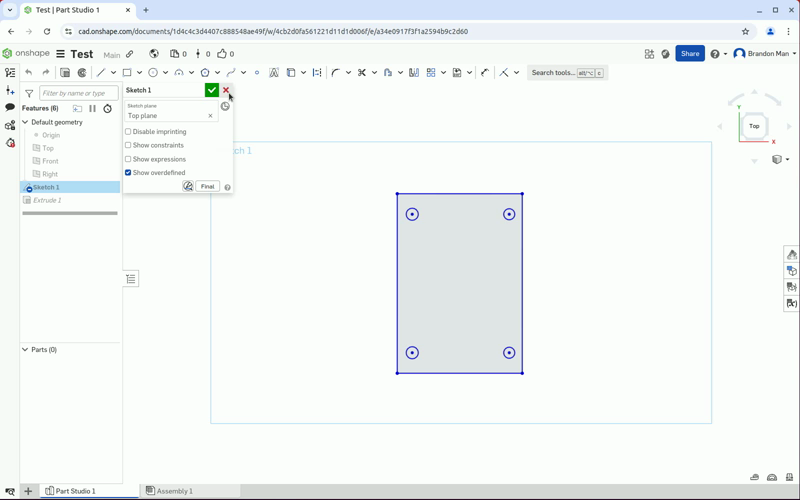
click(229, 92)
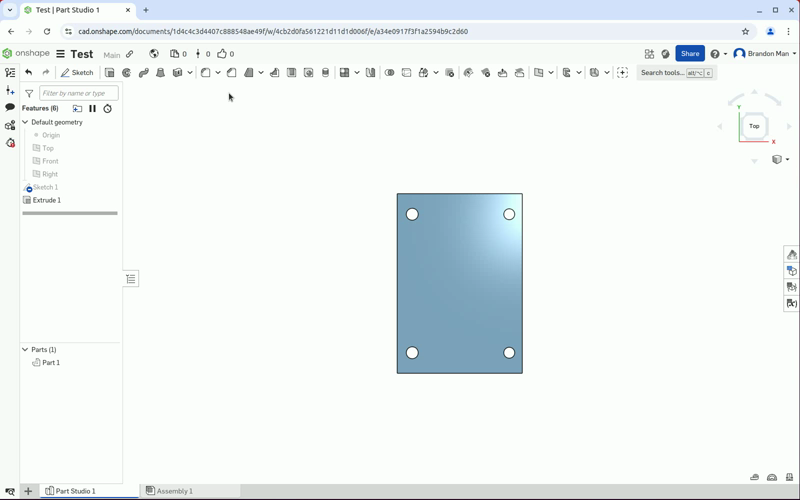
mouse_move(541, 75)
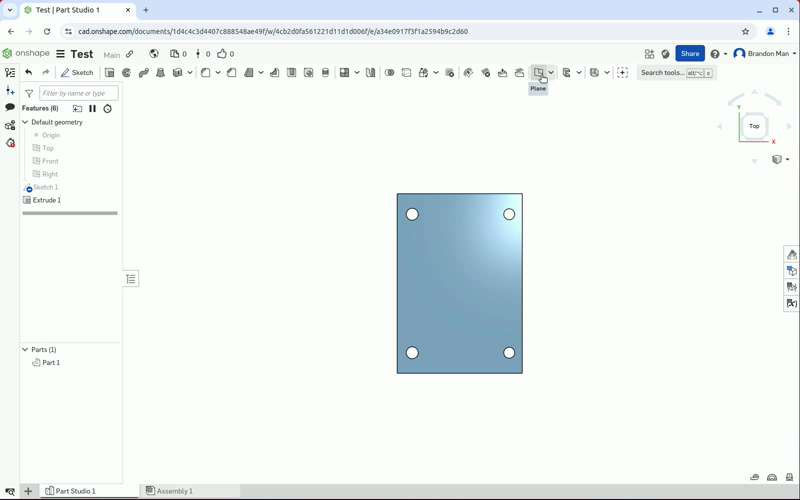
click(541, 75)
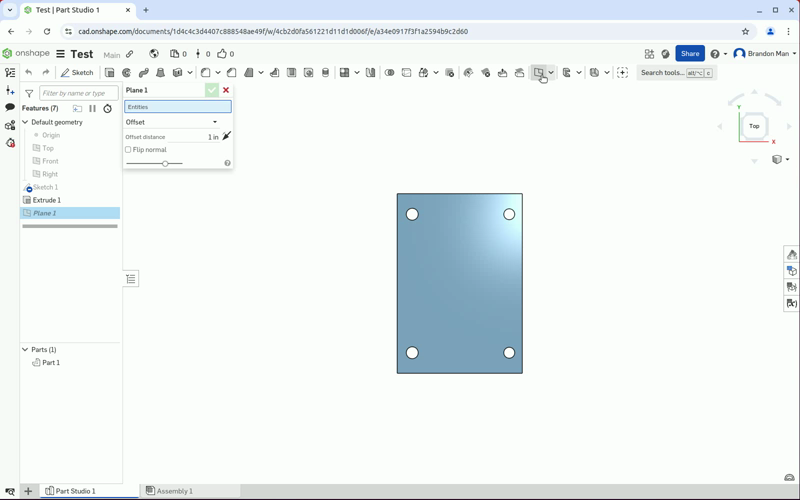
mouse_move(73, 150)
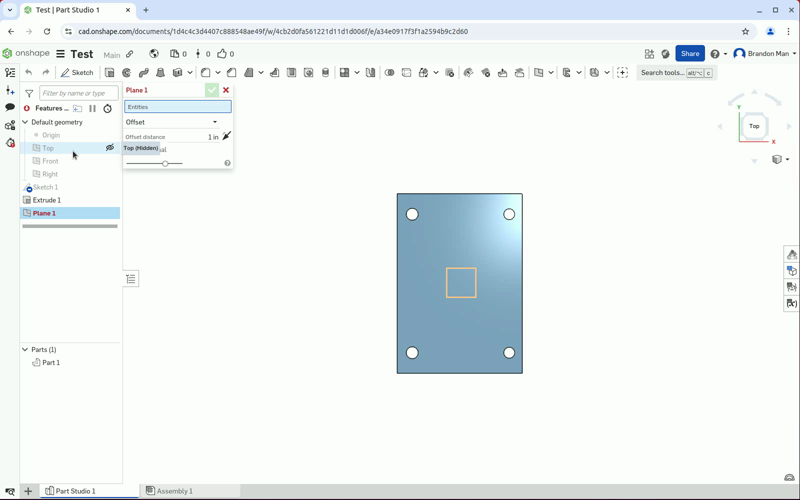
click(73, 150)
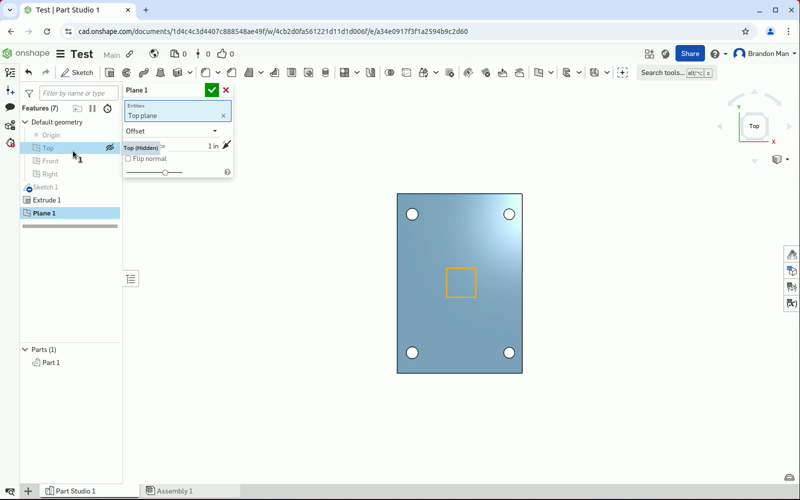
key(tab, 2)
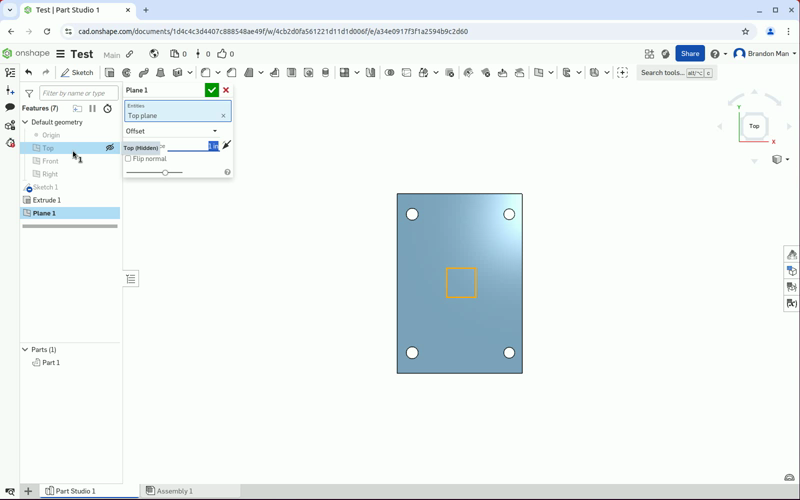
text(4.807)
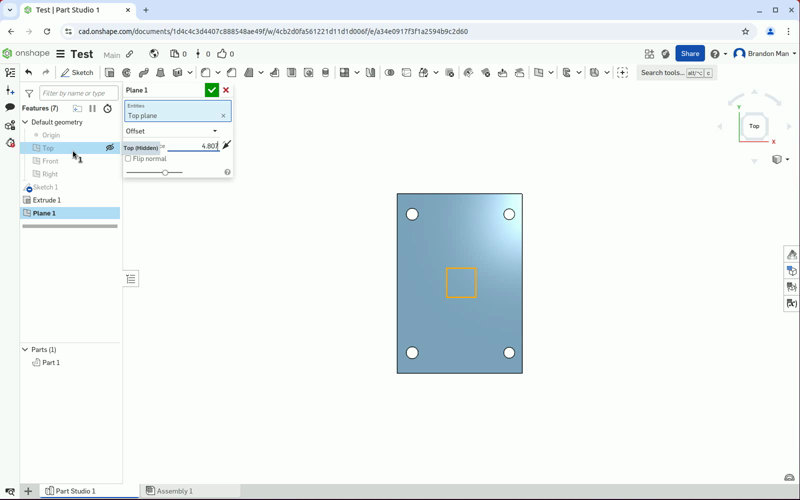
key(enter, 2)
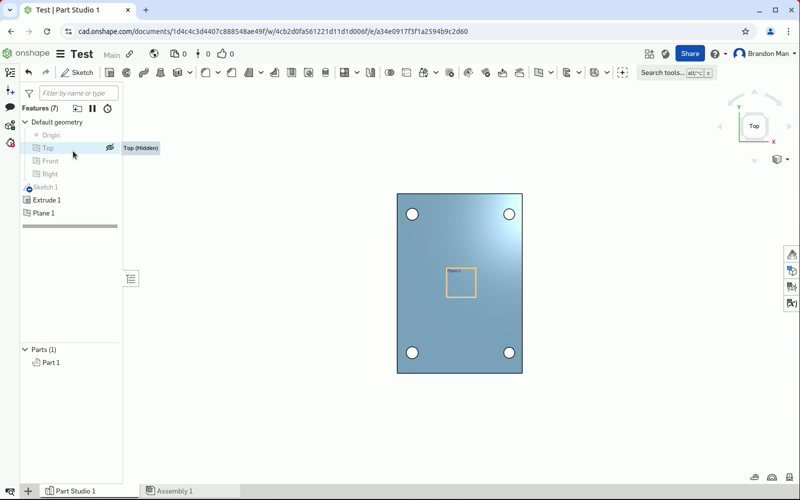
key(shift+s)
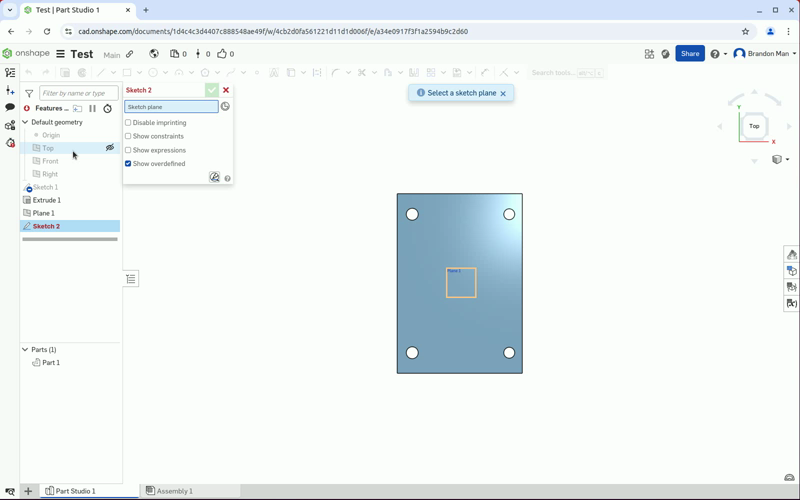
mouse_move(73, 215)
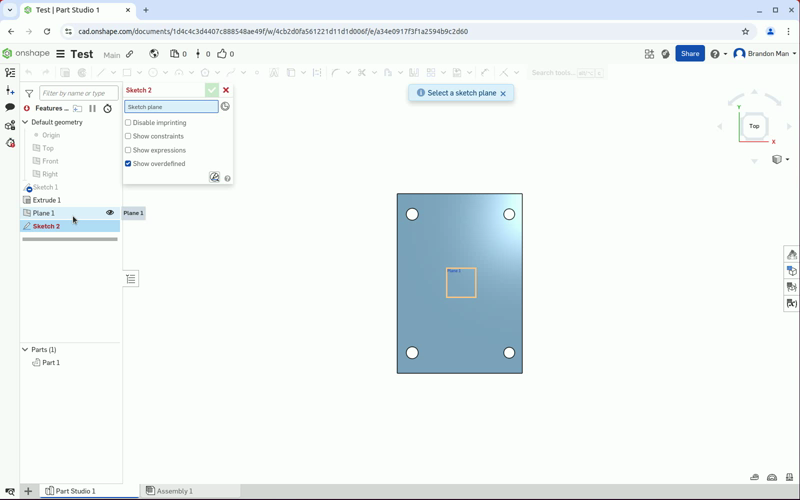
click(73, 215)
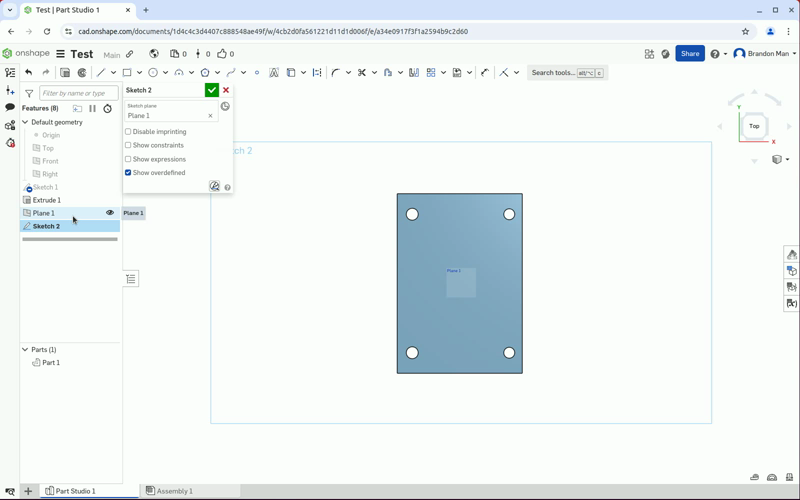
mouse_move(73, 352)
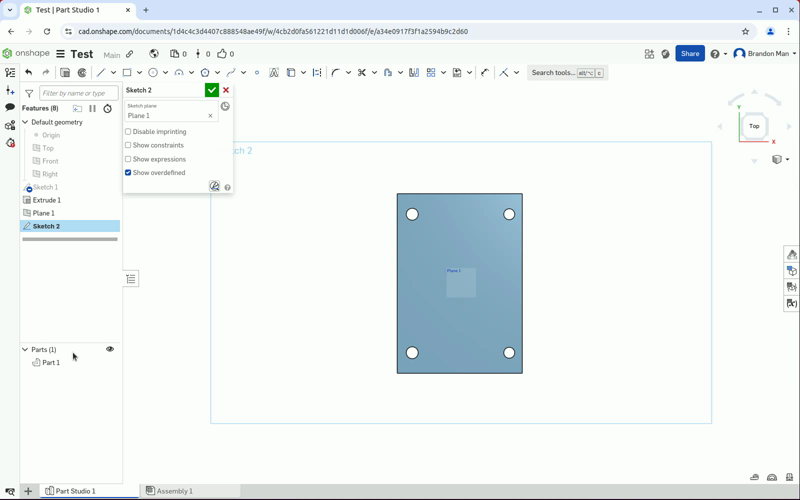
key(y)
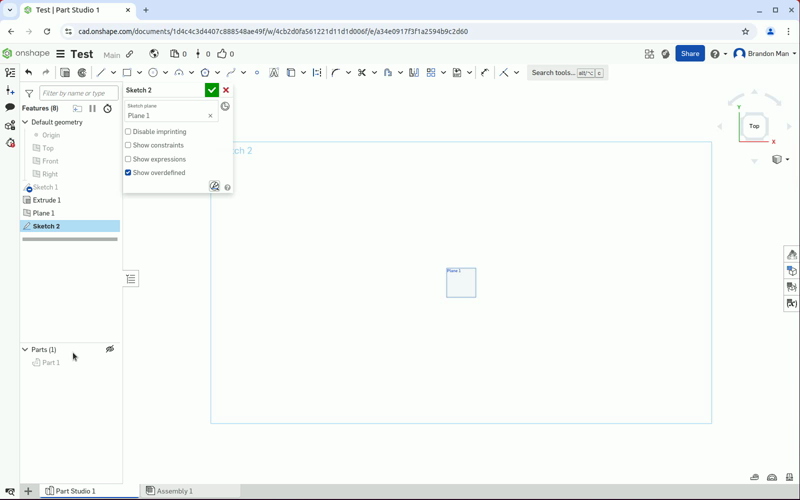
key(l)
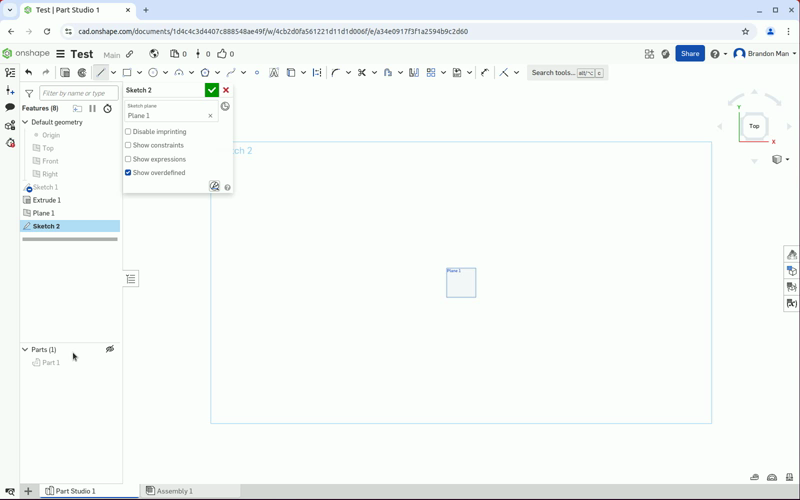
key_down(shift)
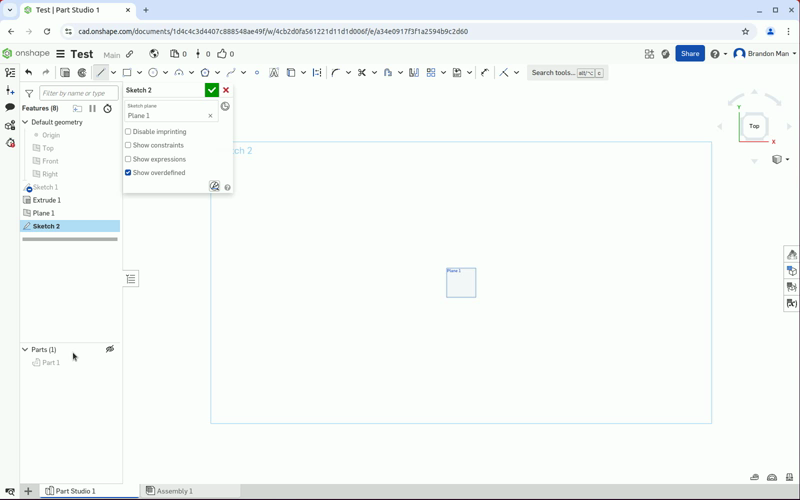
mouse_move(397, 192)
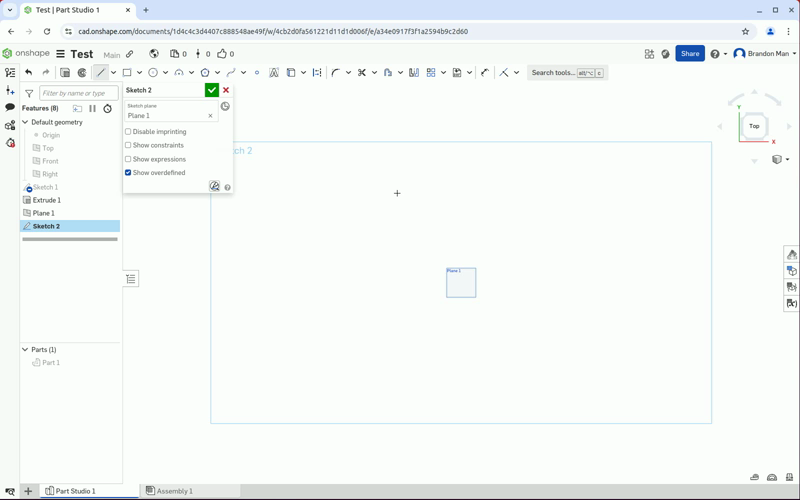
click(397, 192)
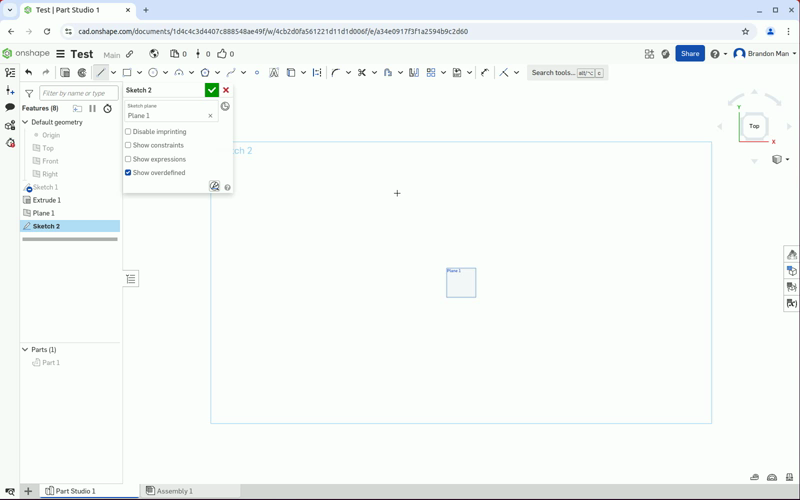
key_up(shift)
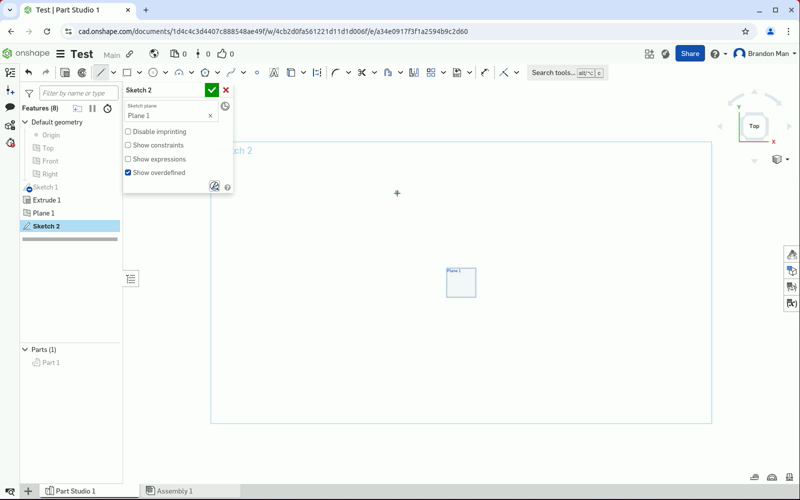
key_down(shift)
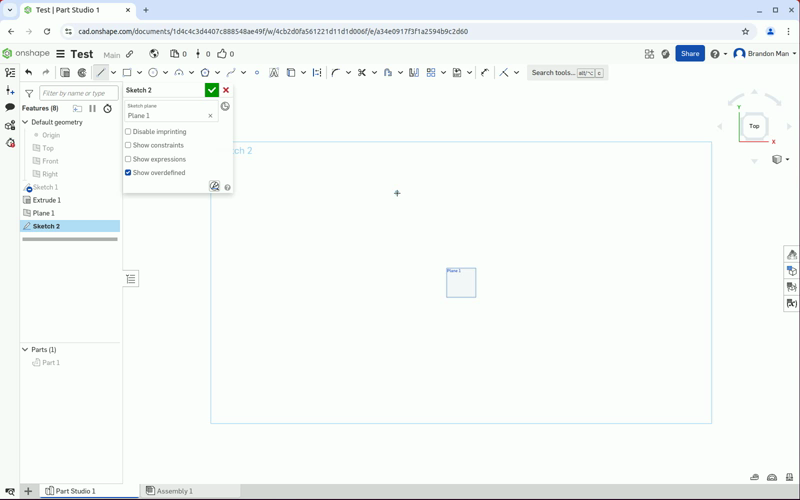
mouse_move(523, 192)
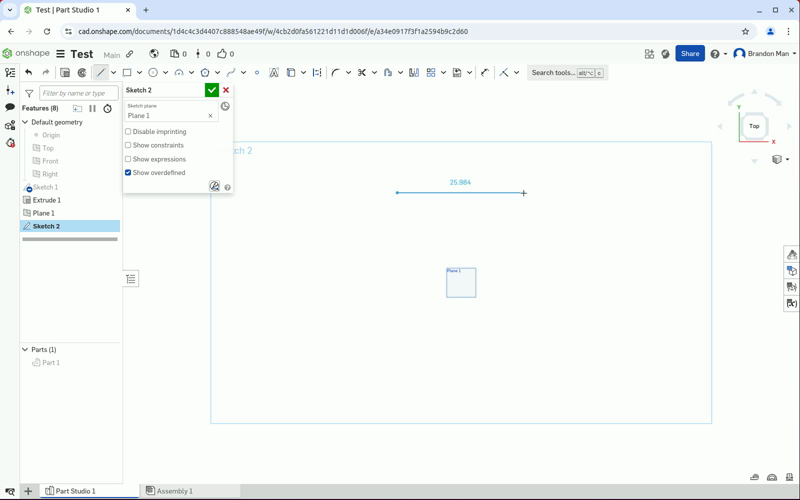
click(523, 192)
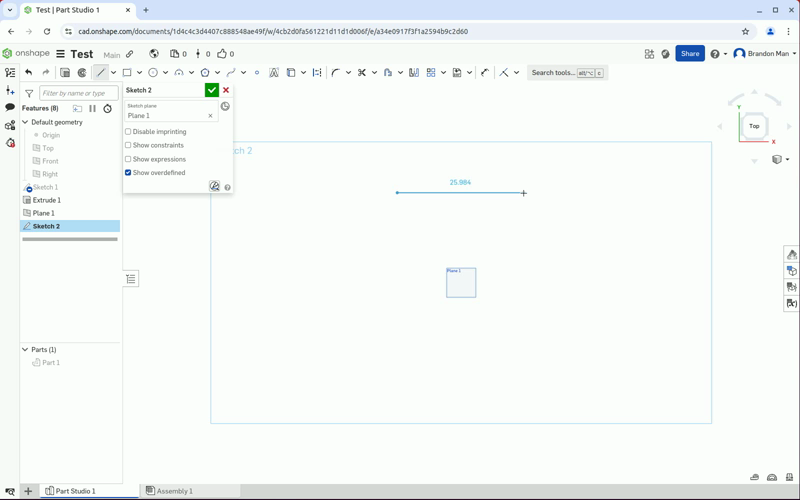
key_up(shift)
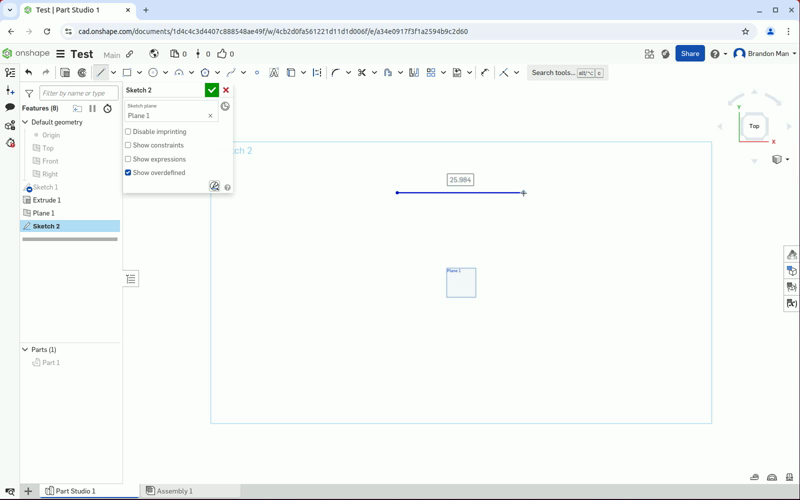
key_down(shift)
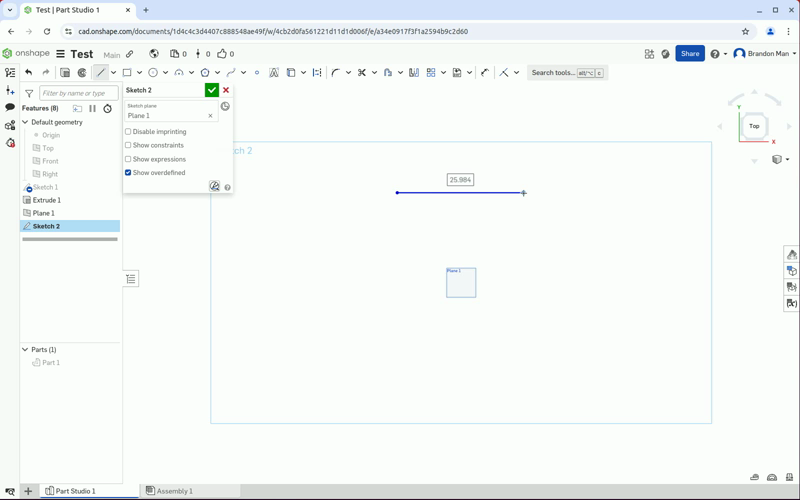
mouse_move(553, 192)
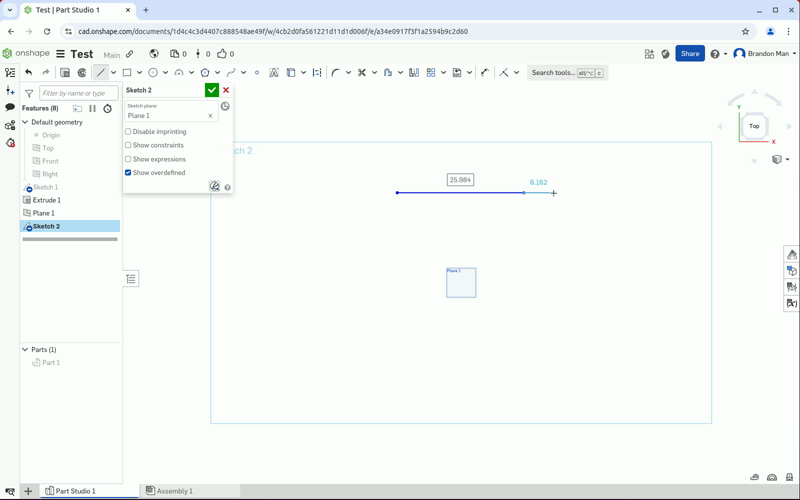
mouse_move(501, 170)
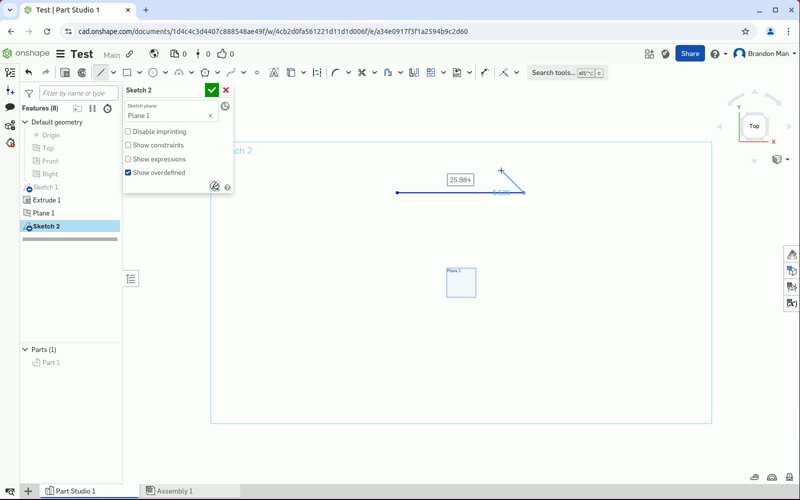
click(501, 170)
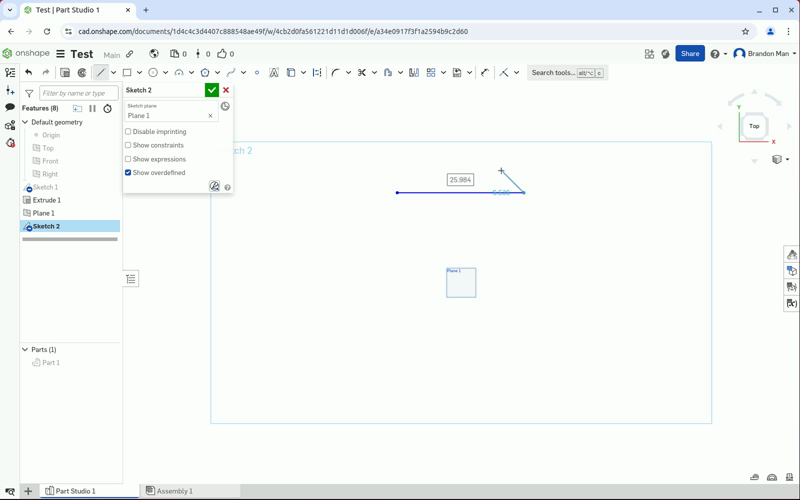
key_up(shift)
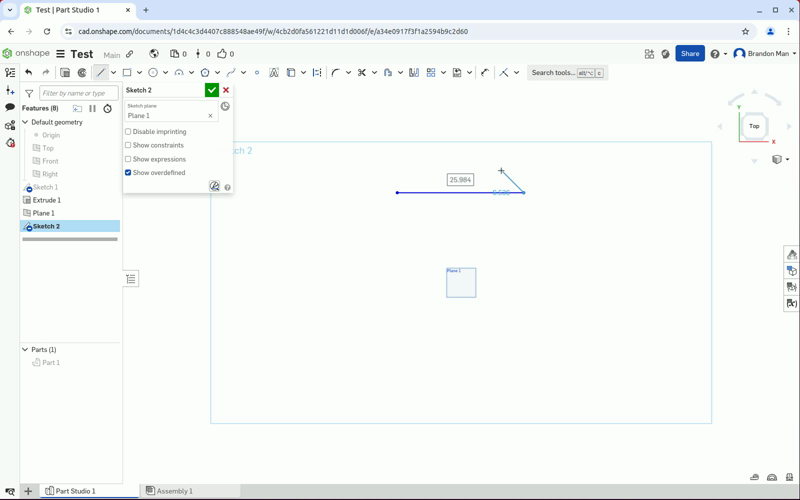
key_down(shift)
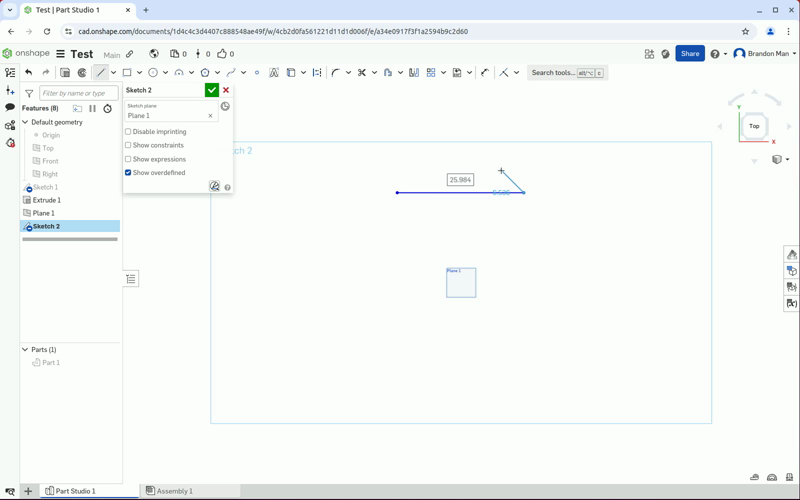
mouse_move(419, 170)
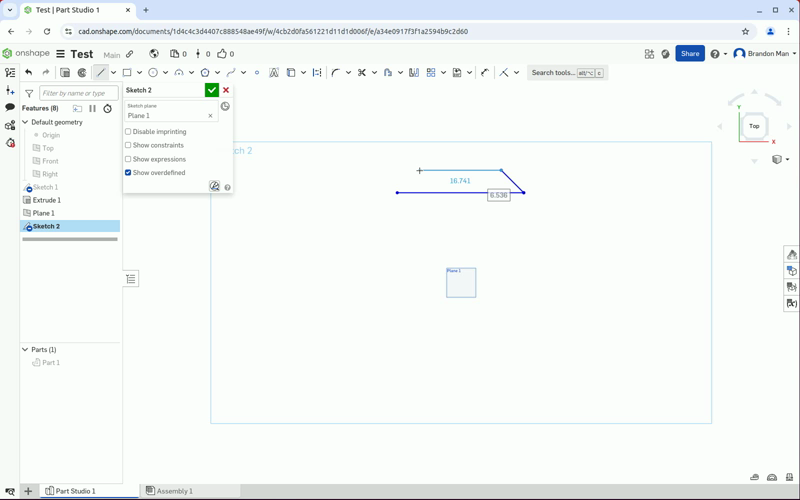
click(419, 170)
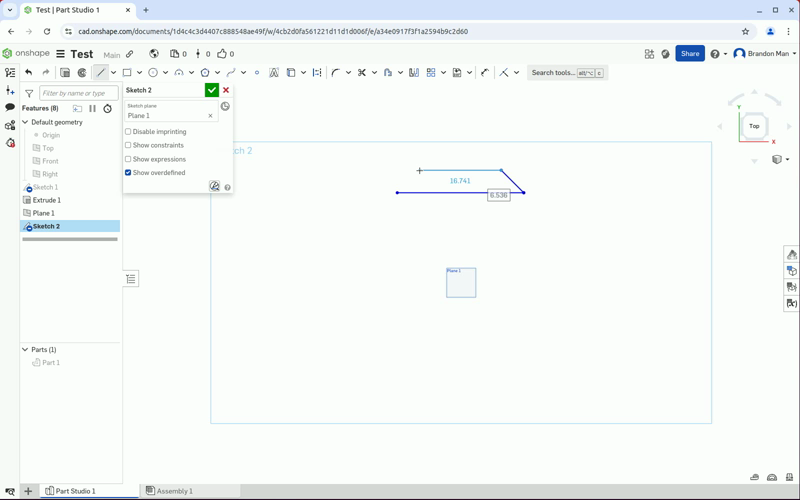
key_up(shift)
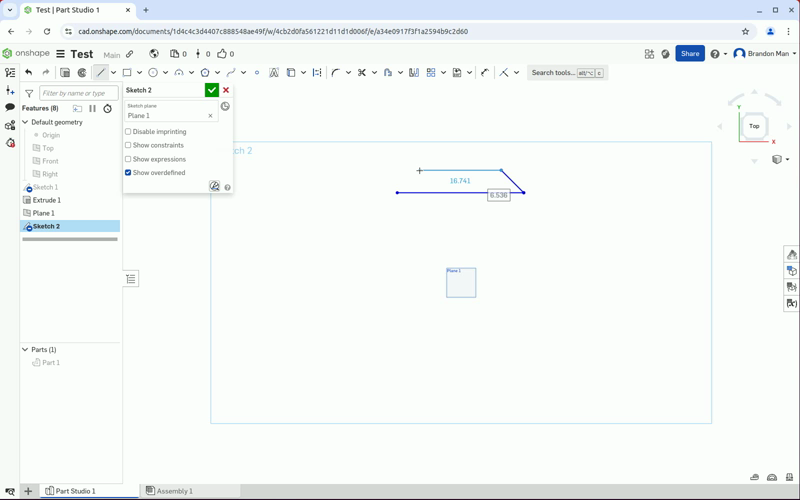
mouse_move(450, 170)
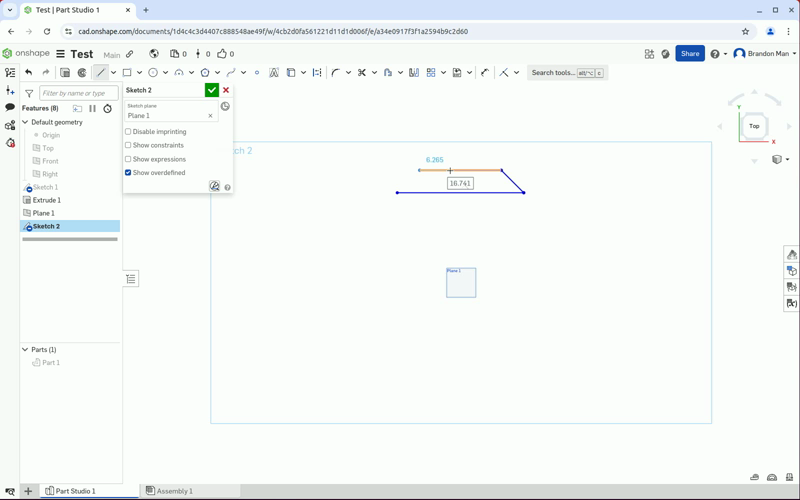
key_down(shift)
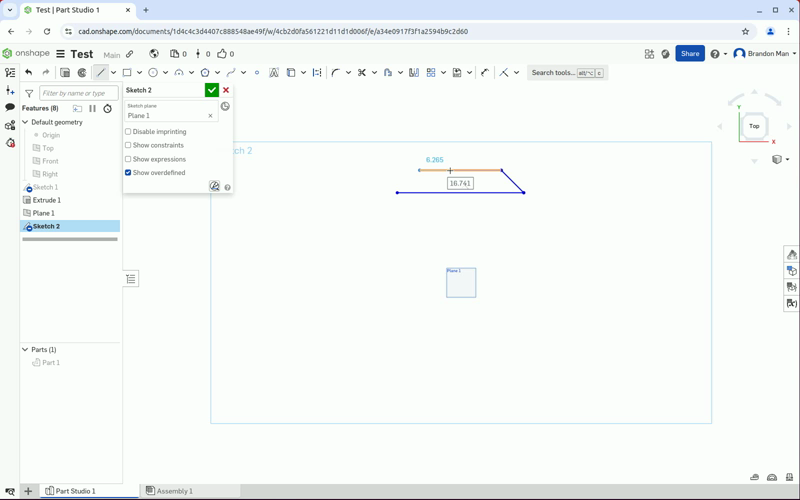
mouse_move(397, 192)
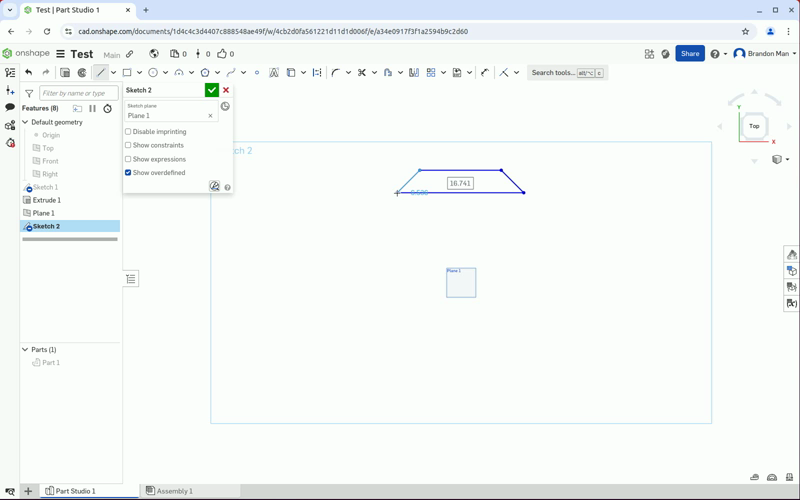
key_up(shift)
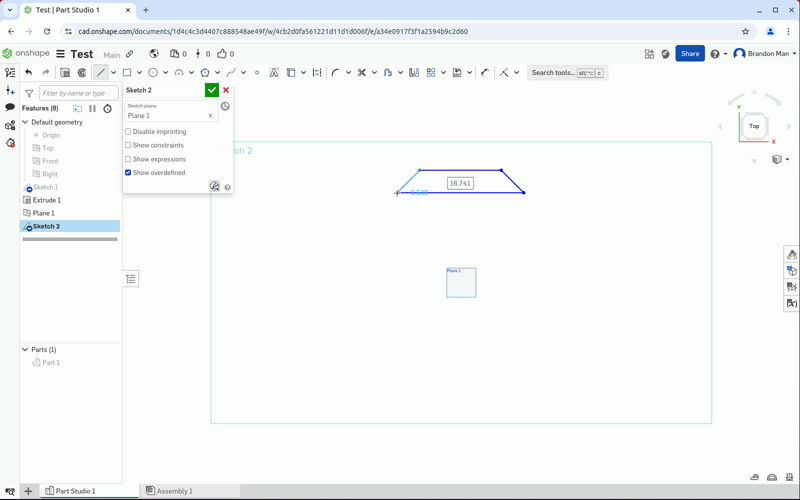
click(397, 192)
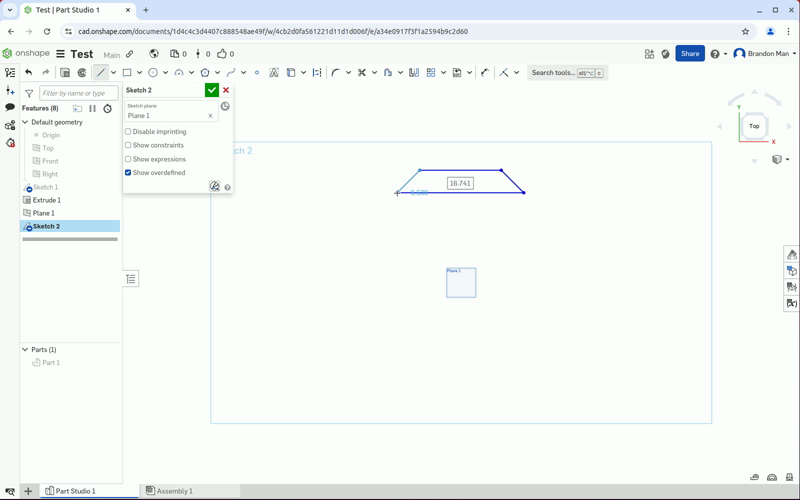
key(esc)
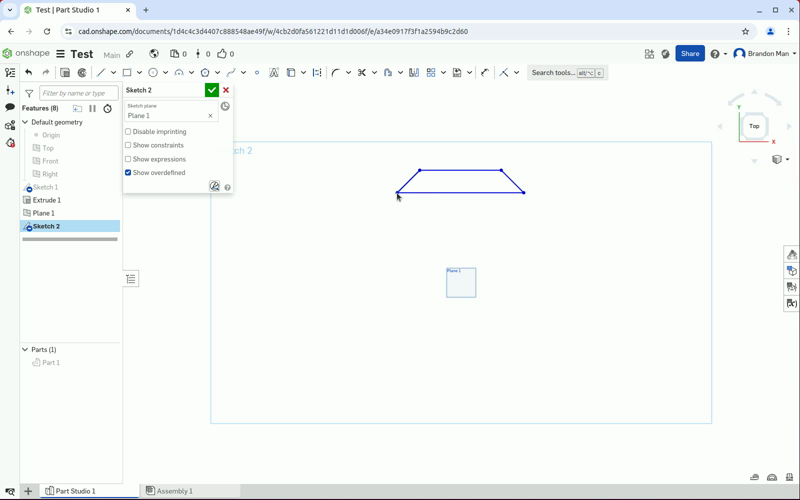
mouse_move(483, 174)
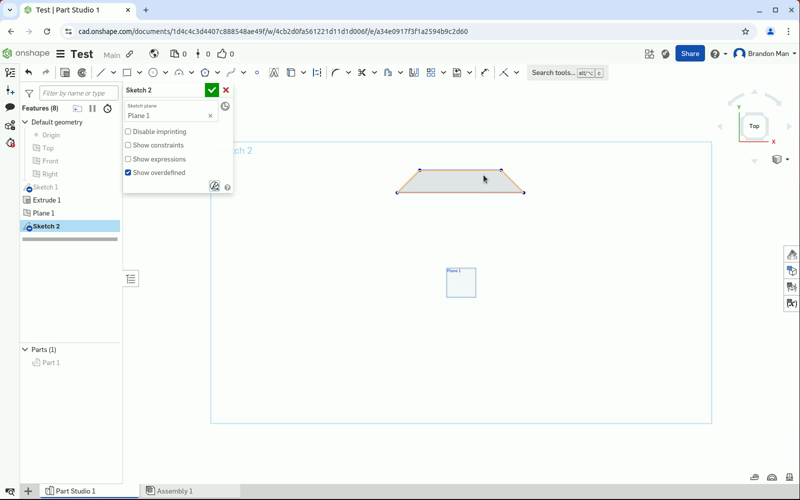
click(483, 174)
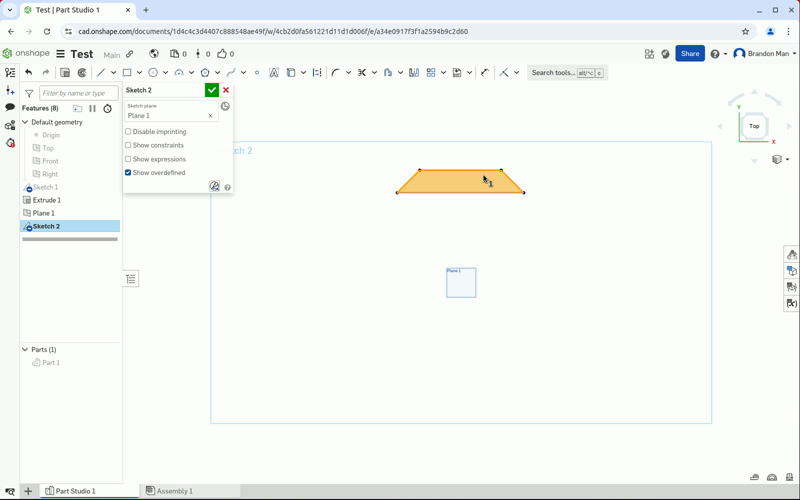
mouse_move(73, 352)
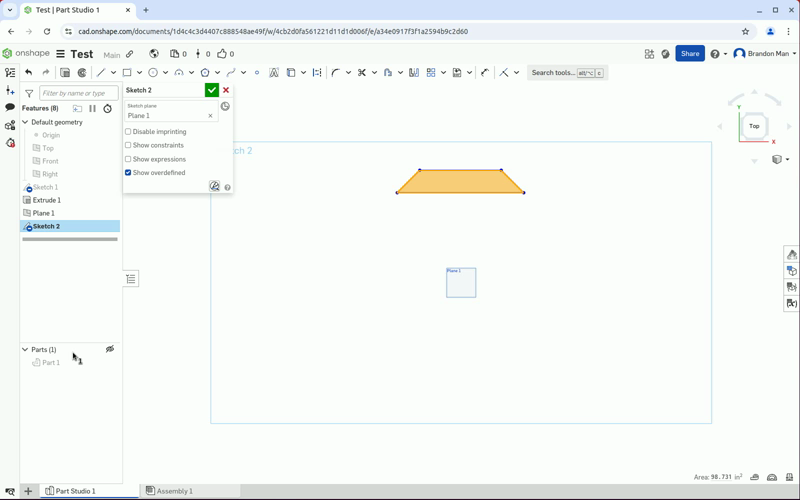
key(shift+y)
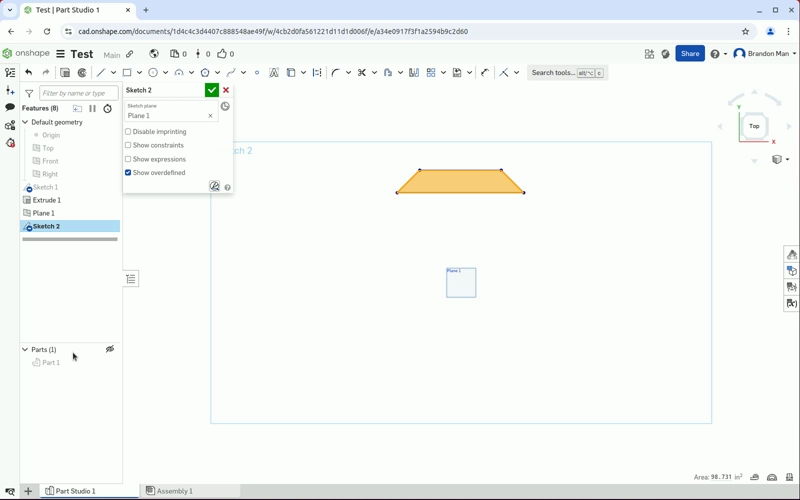
key(shift+e)
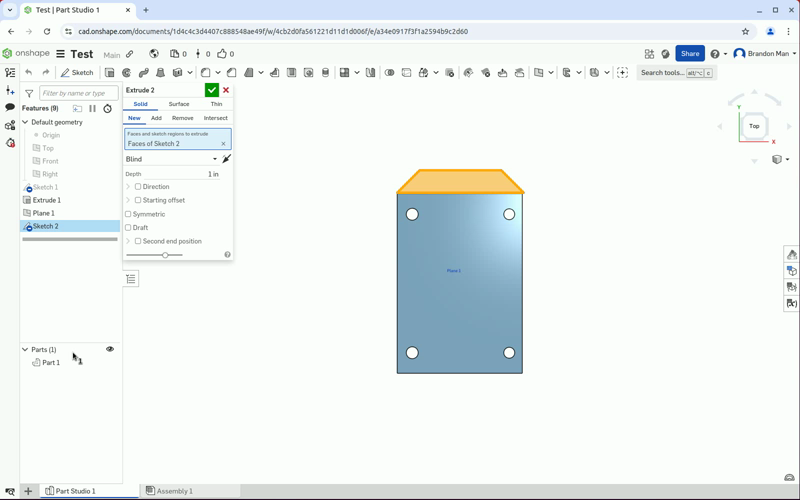
mouse_move(143, 106)
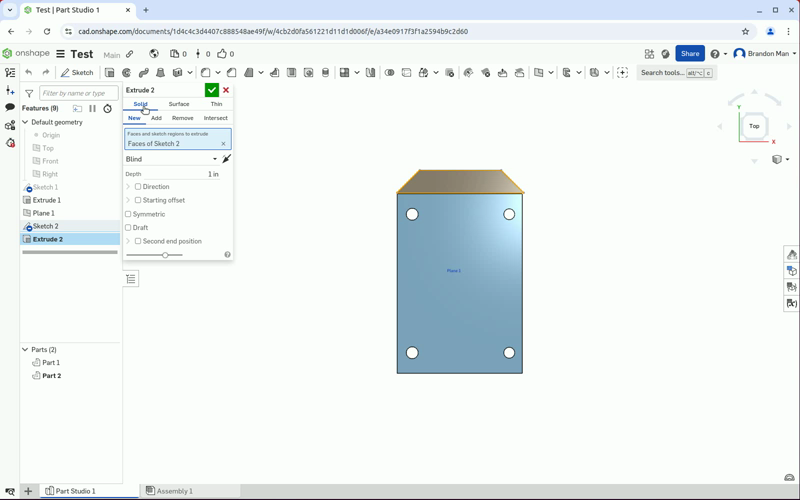
click(143, 106)
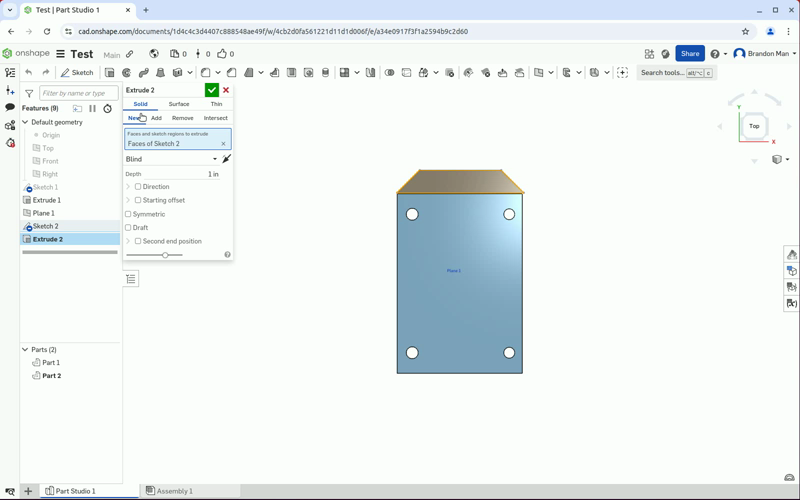
mouse_move(137, 120)
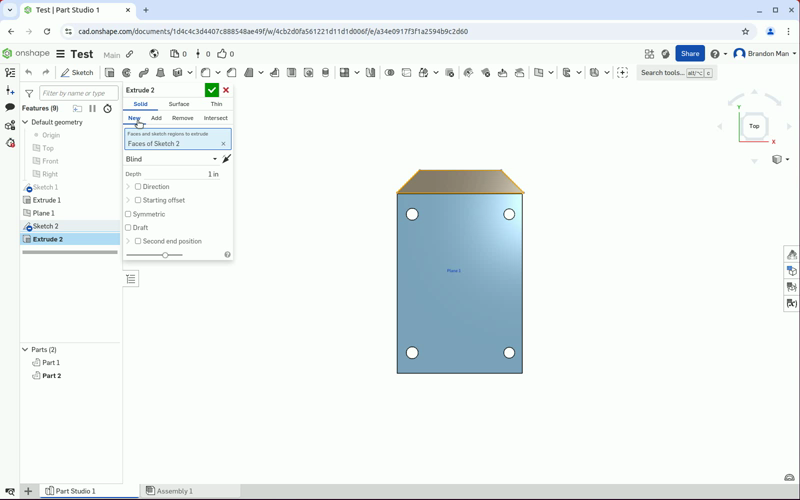
click(137, 120)
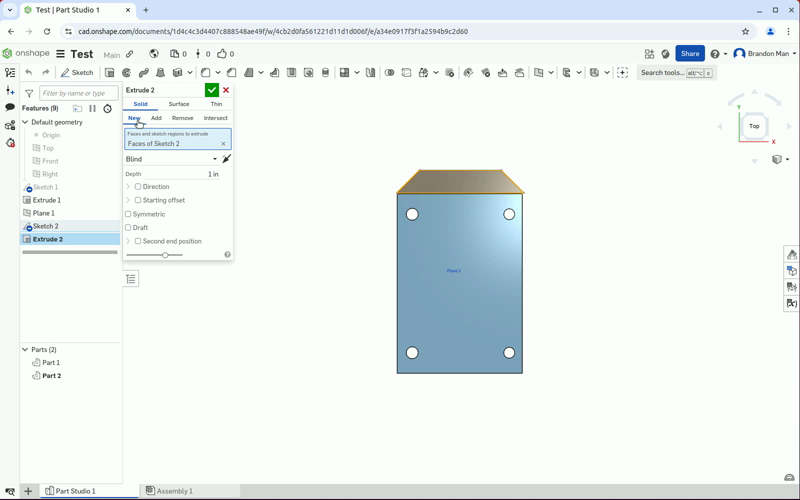
key(tab, 4)
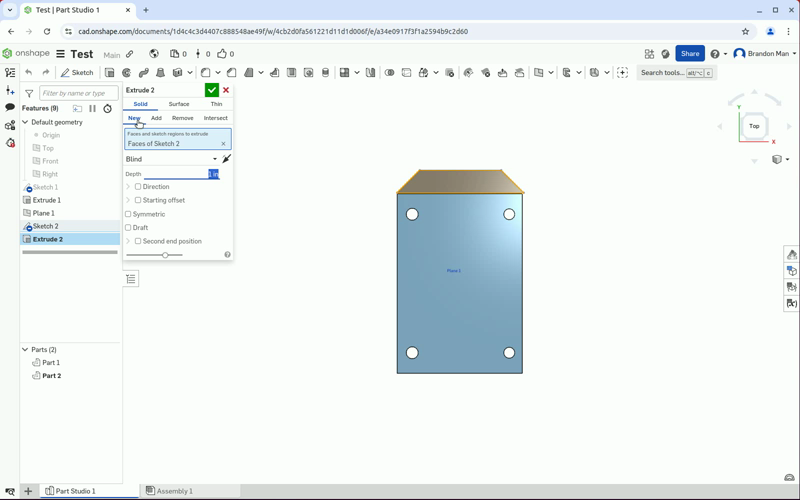
text(-4.814)
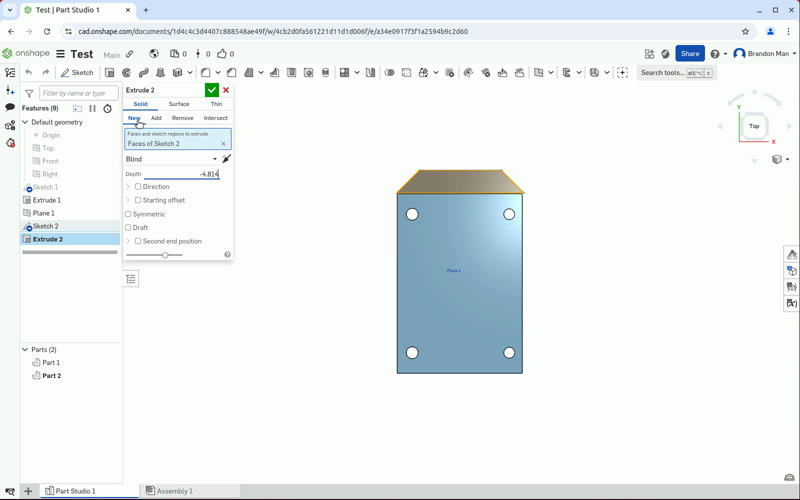
key(enter)
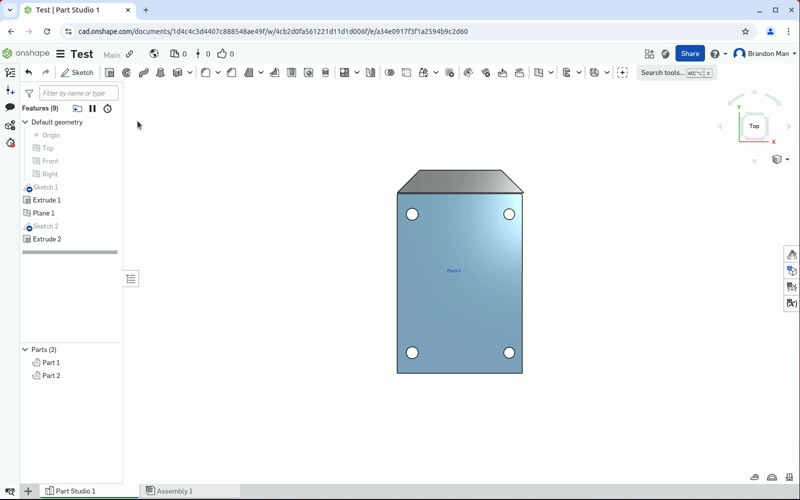
key(shift+h)
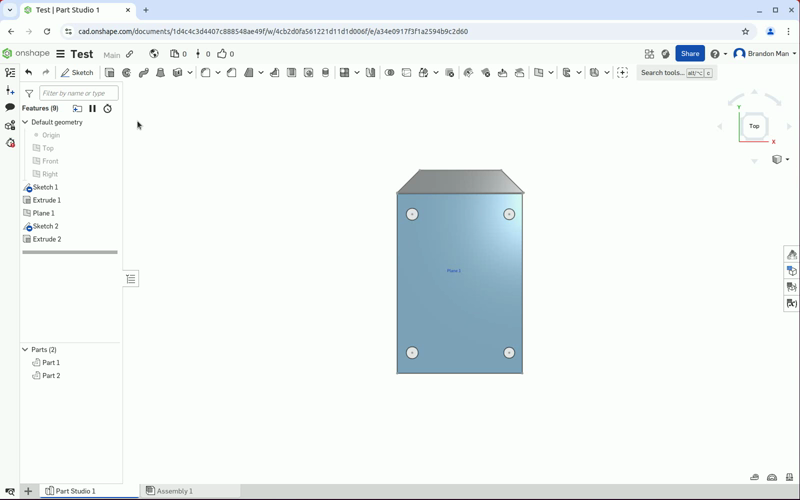
key(shift+h)
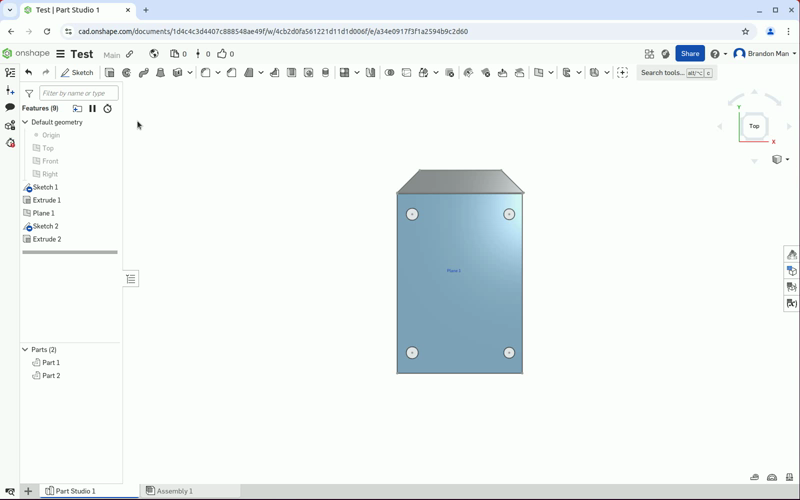
key(shift+7)
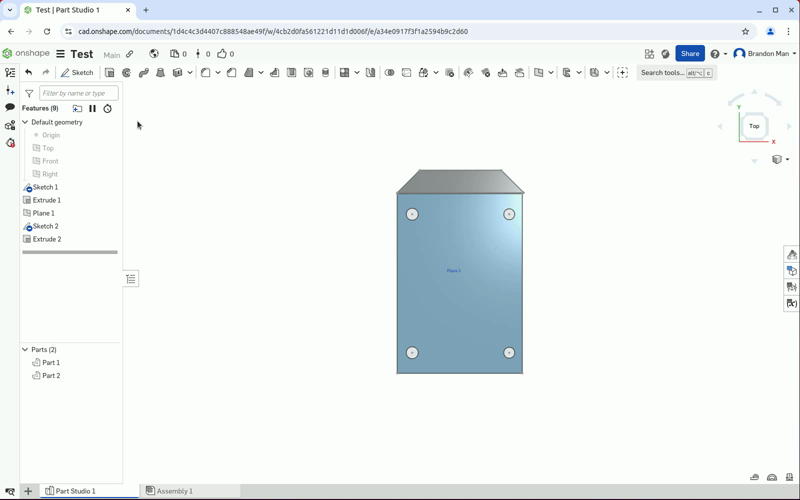
key(up, 3)
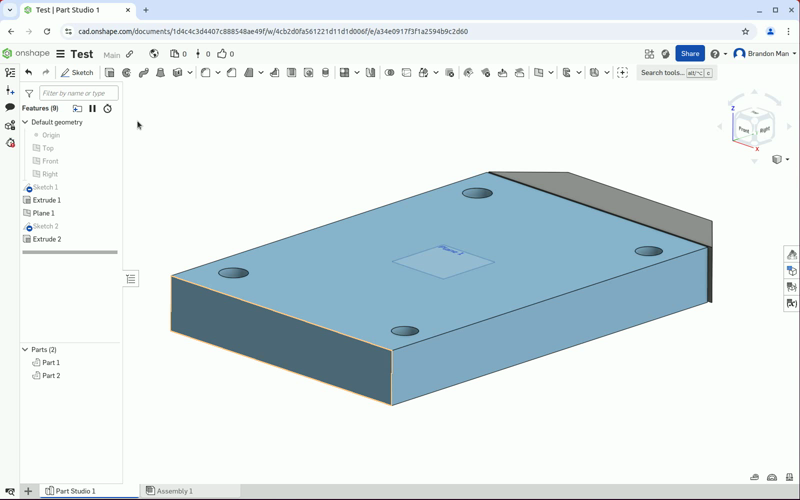
key(left, 3)
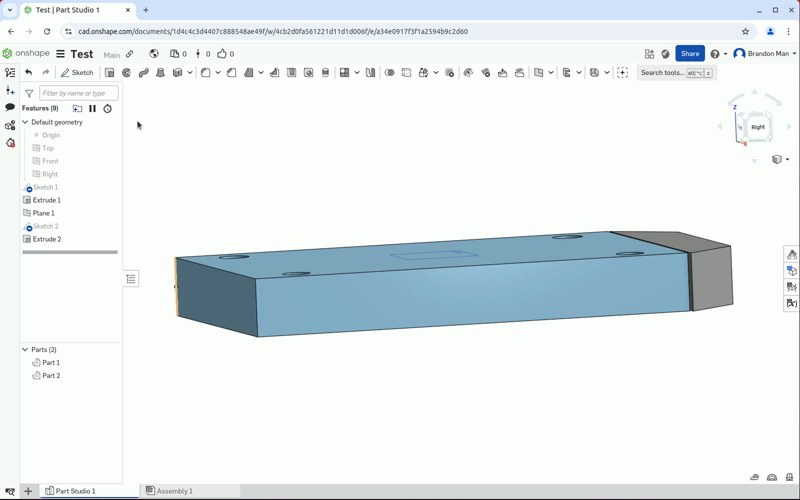
key(right, 3)
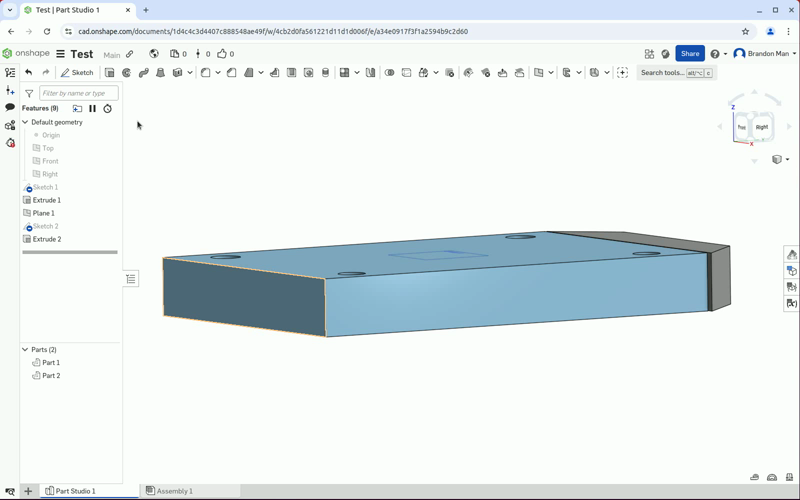
key(down, 3)
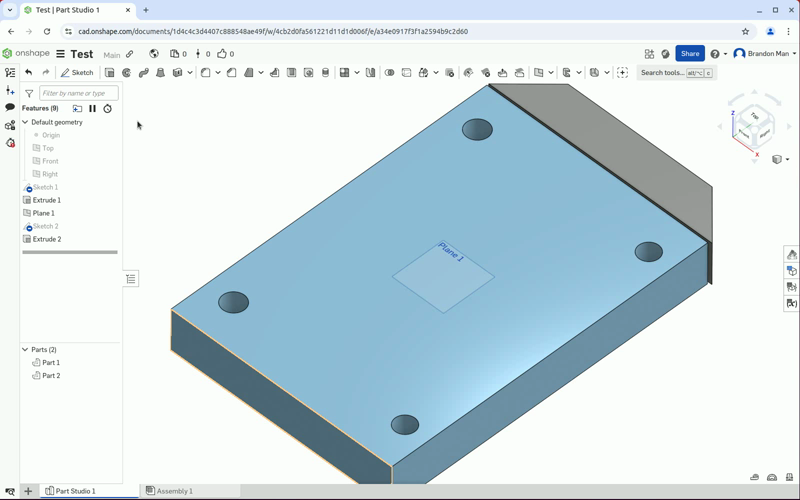
mouse_move(73, 189)
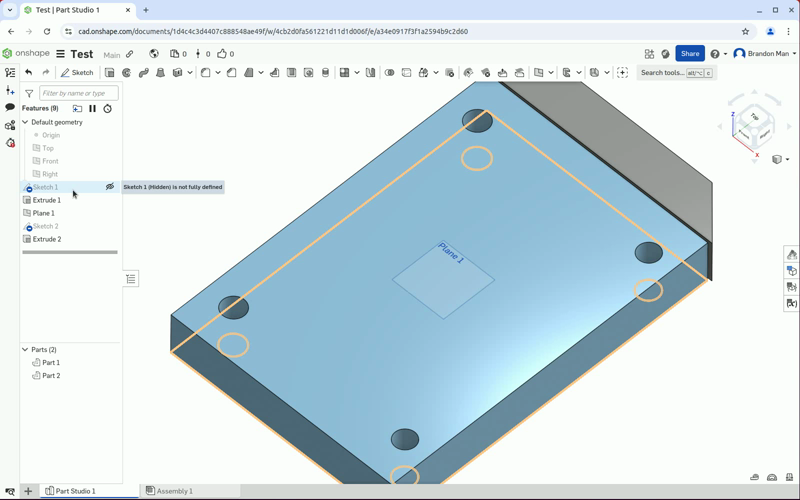
click(73, 189)